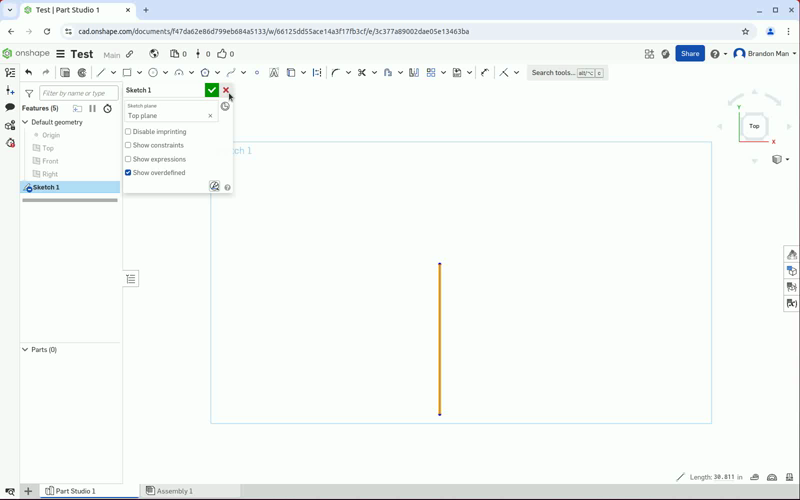
key(shift+h)
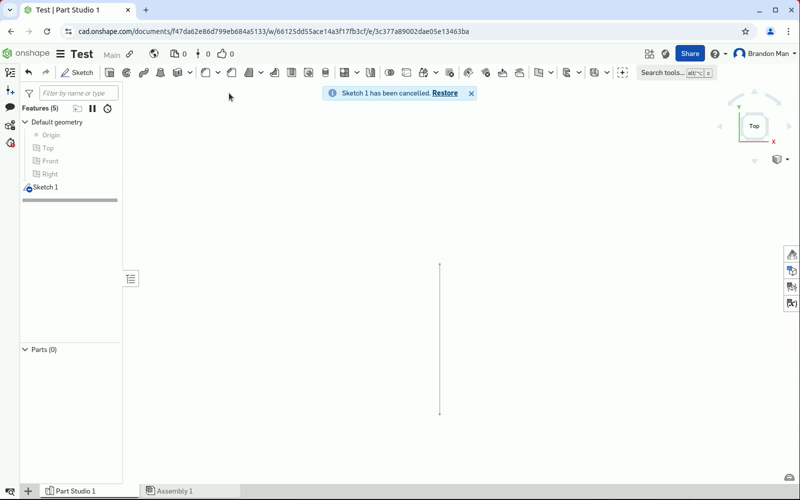
key(shift+s)
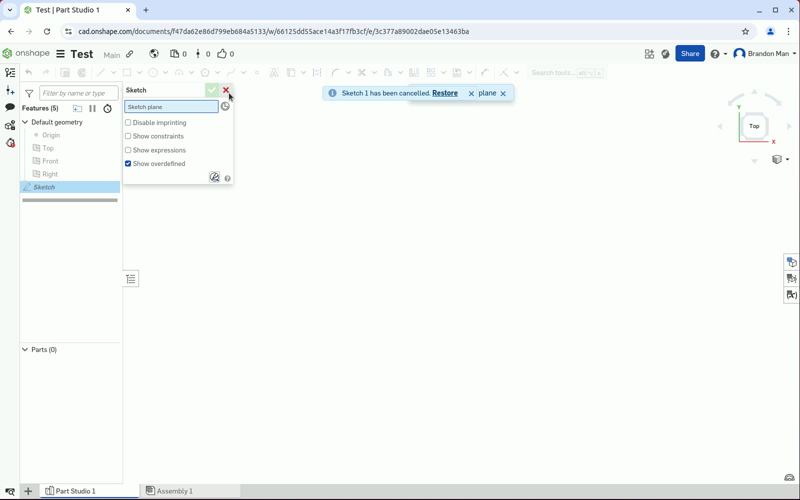
mouse_move(73, 150)
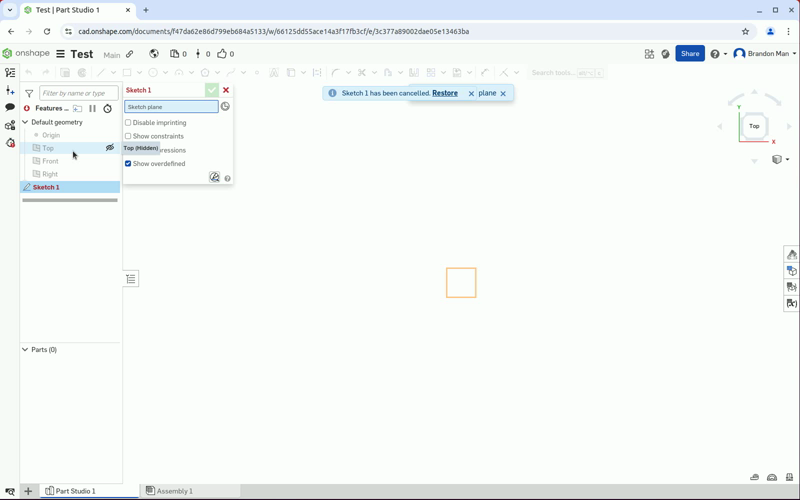
click(73, 150)
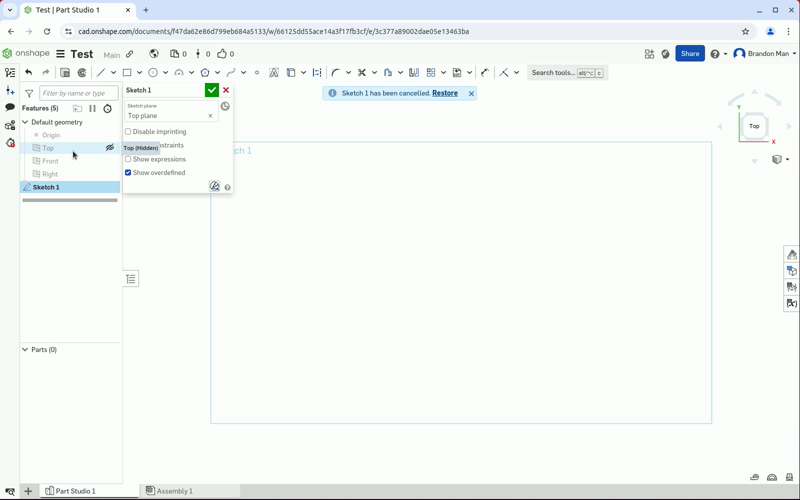
mouse_move(73, 352)
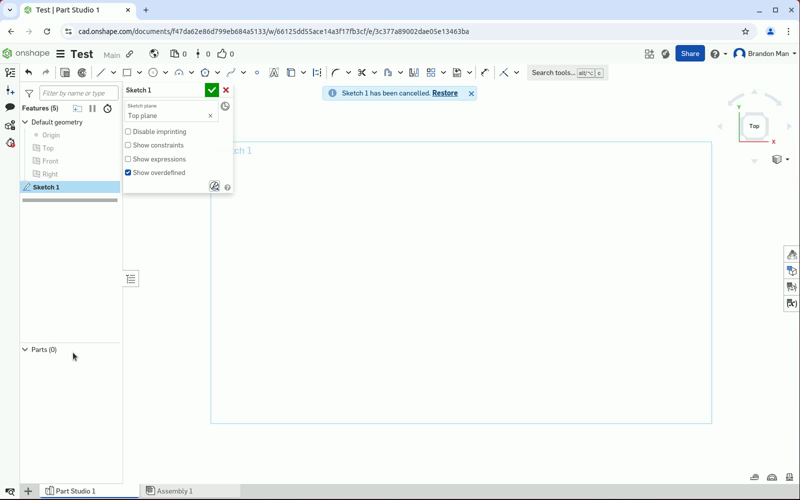
key(y)
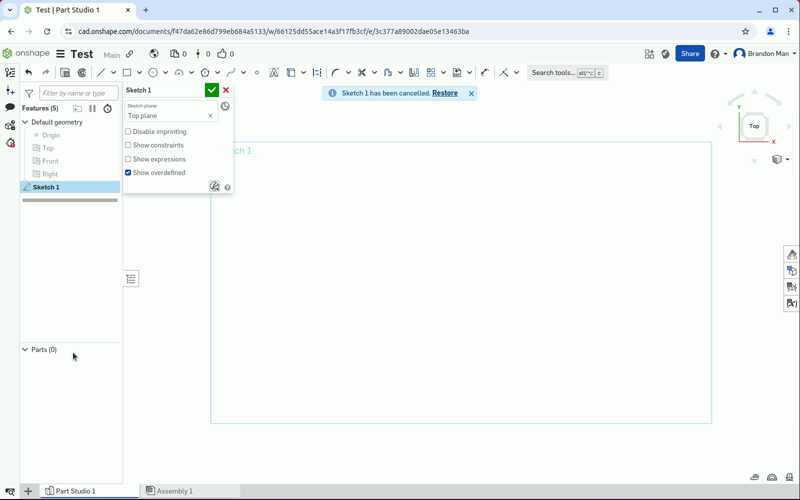
key(l)
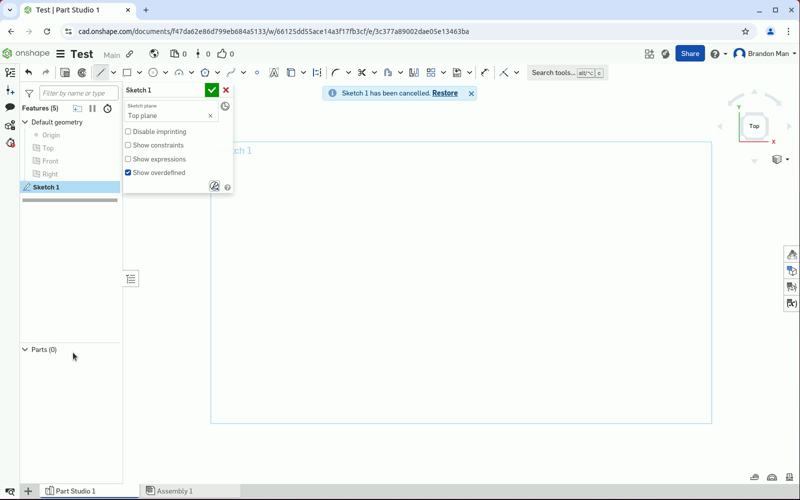
key_down(shift)
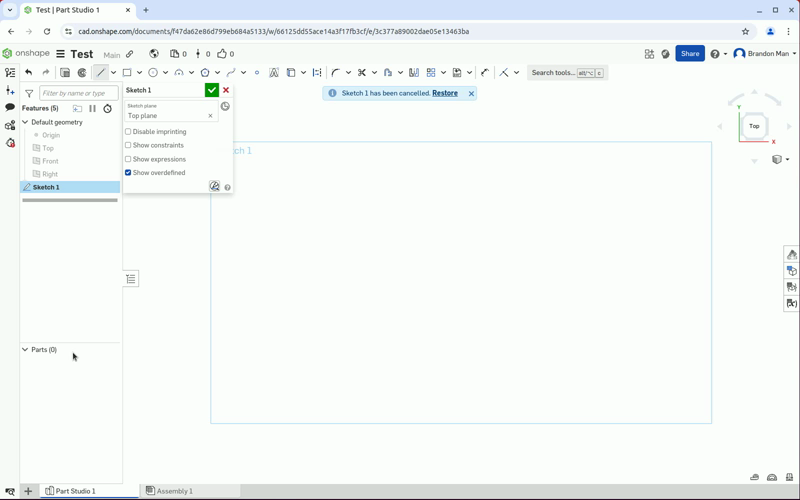
mouse_move(460, 282)
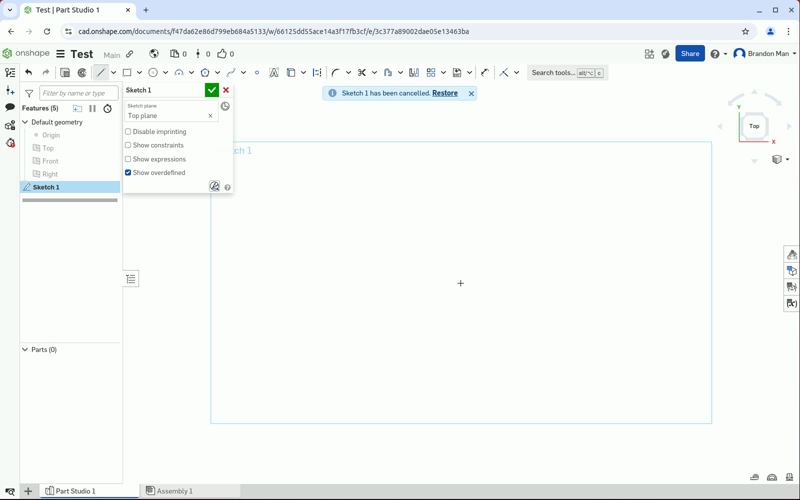
click(460, 282)
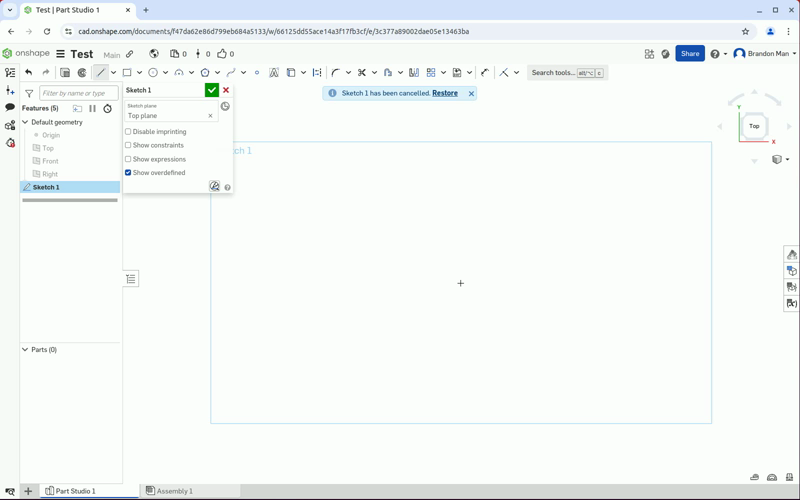
key_up(shift)
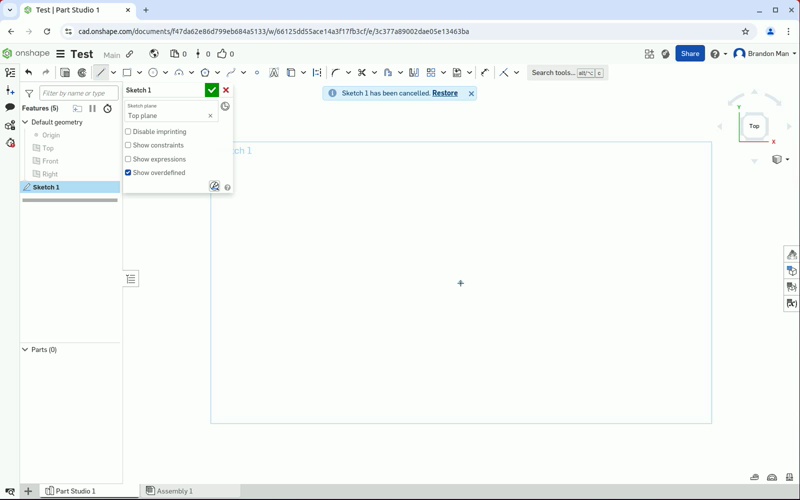
key_down(shift)
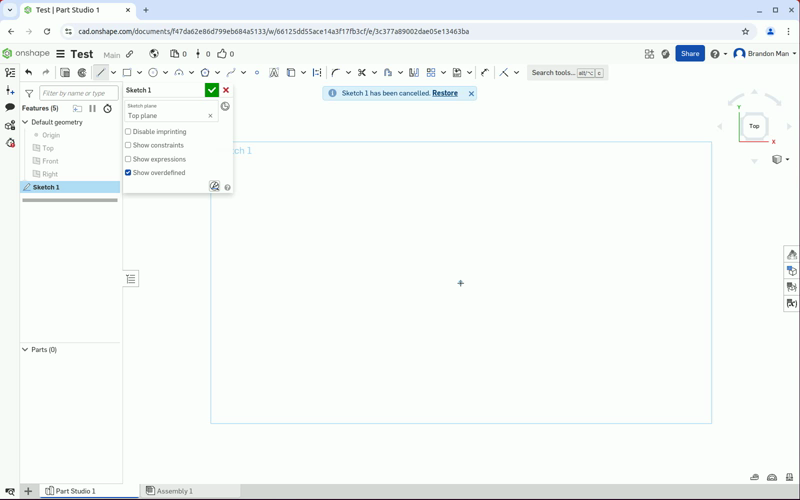
mouse_move(573, 282)
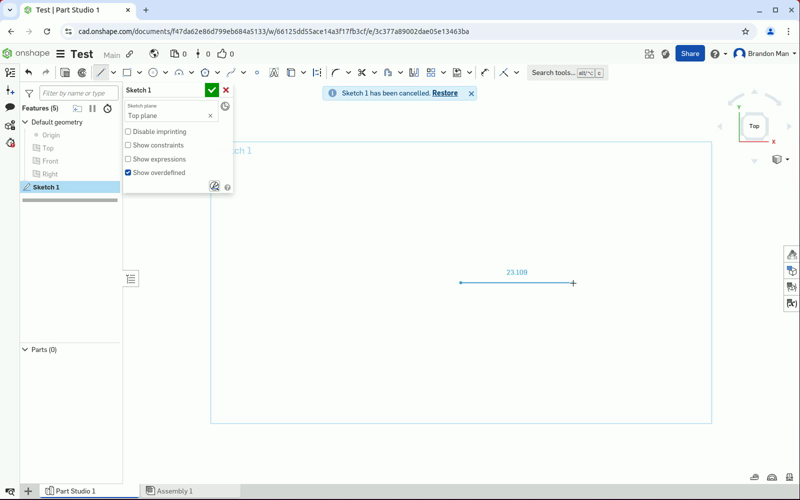
click(573, 282)
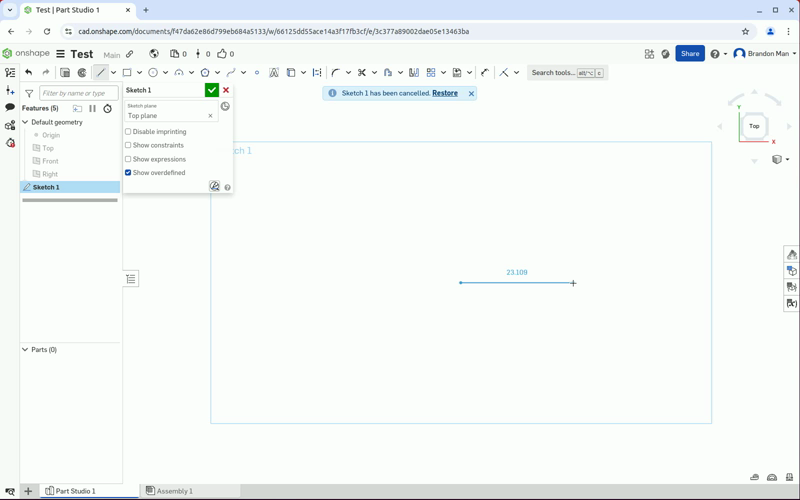
key_up(shift)
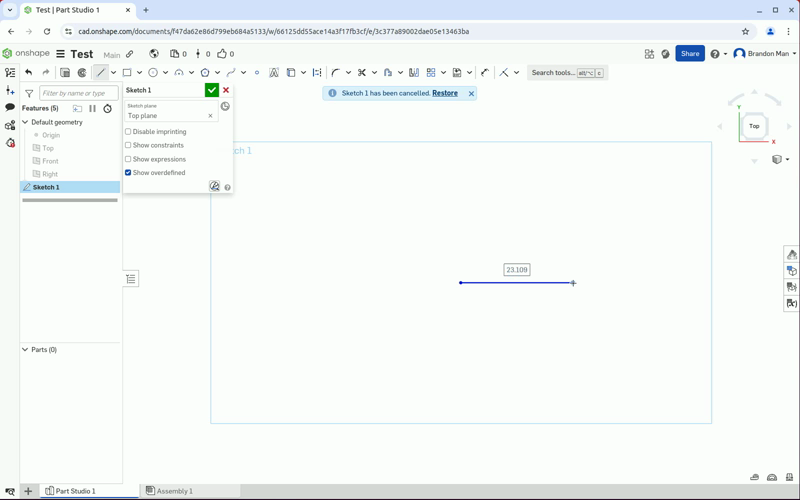
key_down(shift)
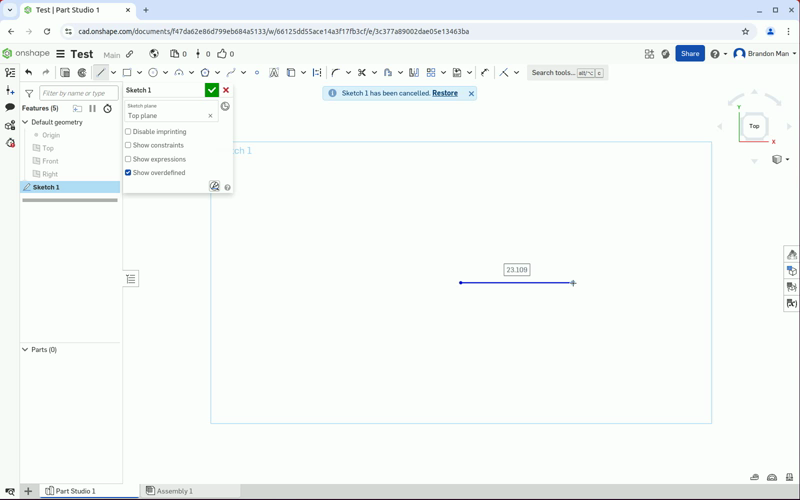
mouse_move(573, 208)
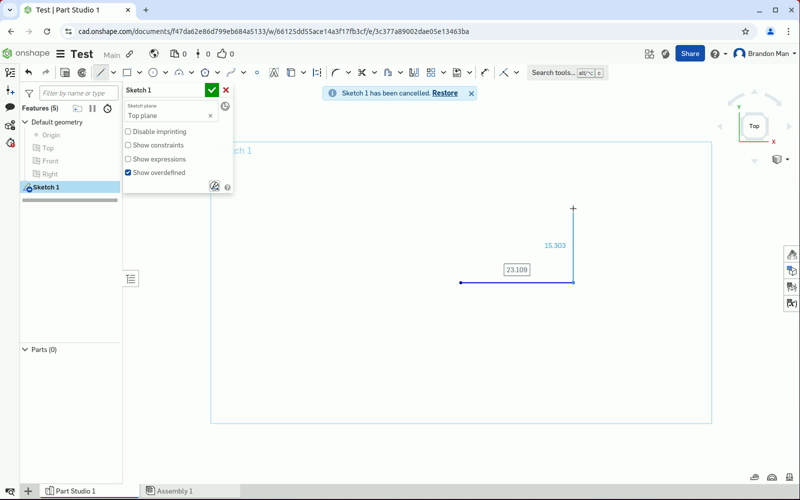
click(573, 208)
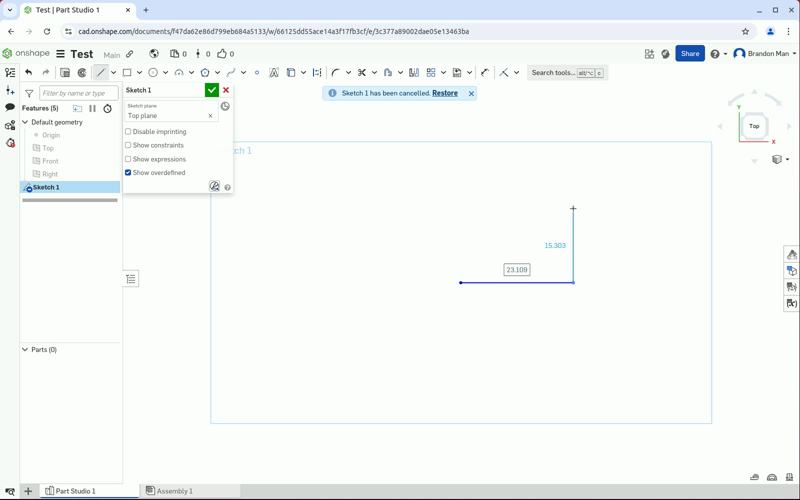
key_up(shift)
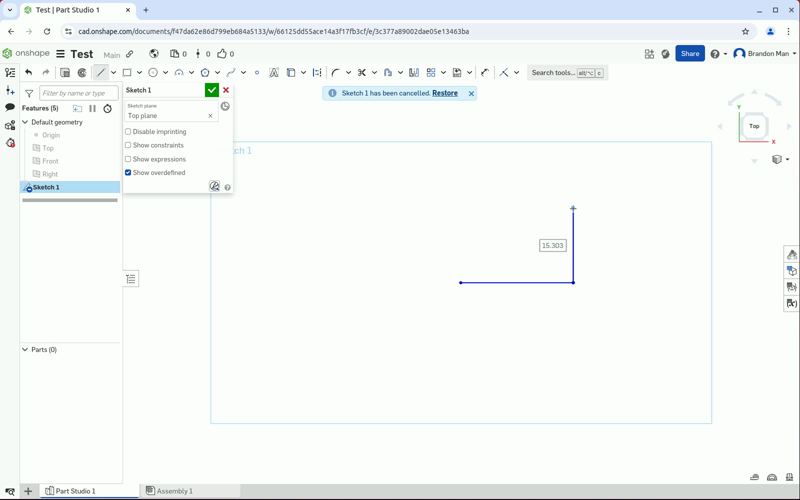
key_down(shift)
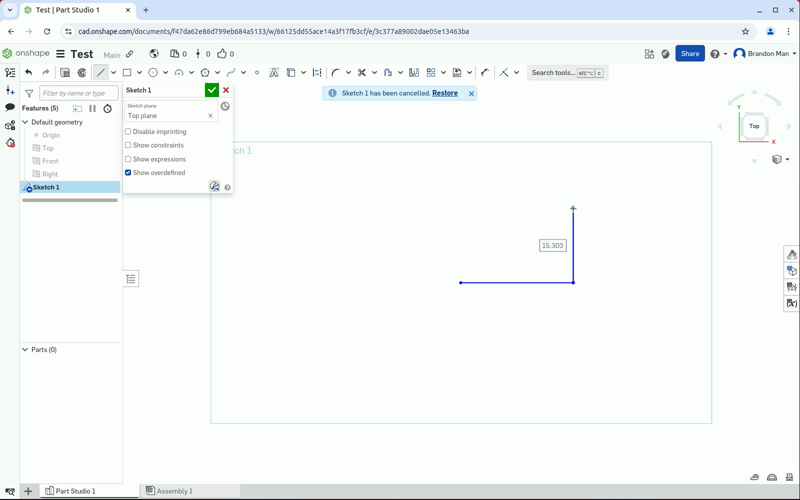
mouse_move(460, 208)
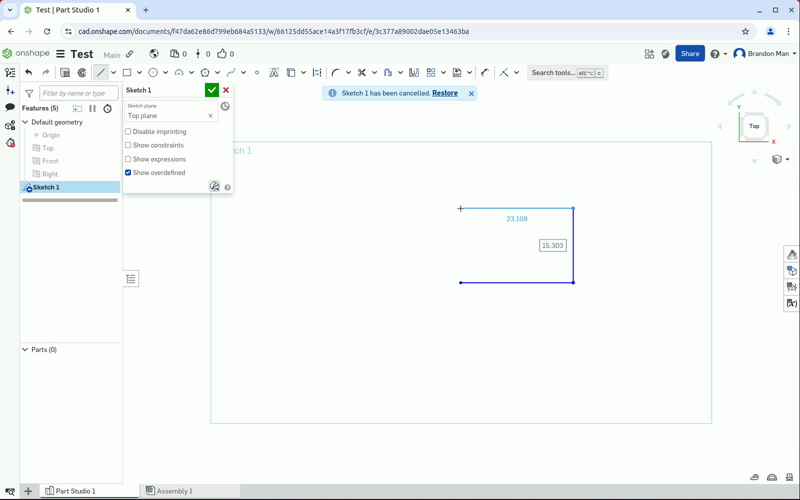
click(460, 208)
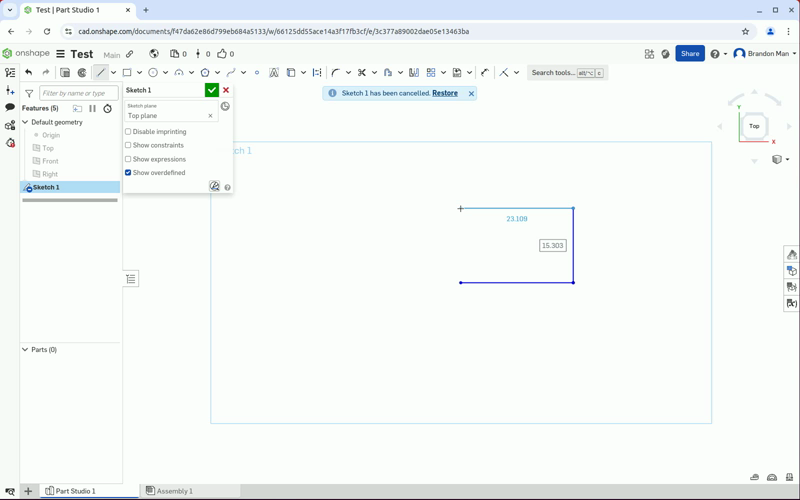
key_up(shift)
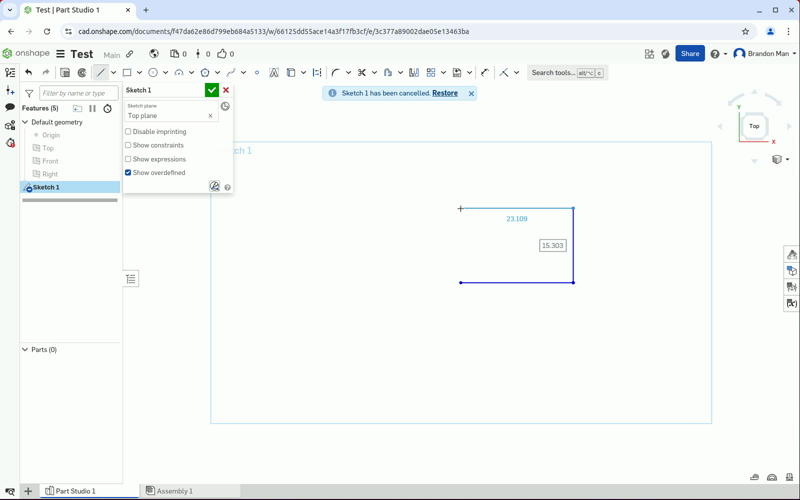
key_down(shift)
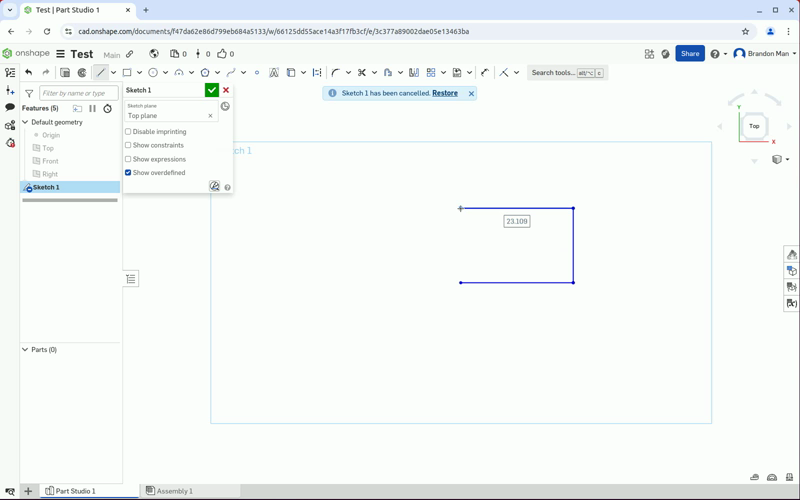
mouse_move(460, 282)
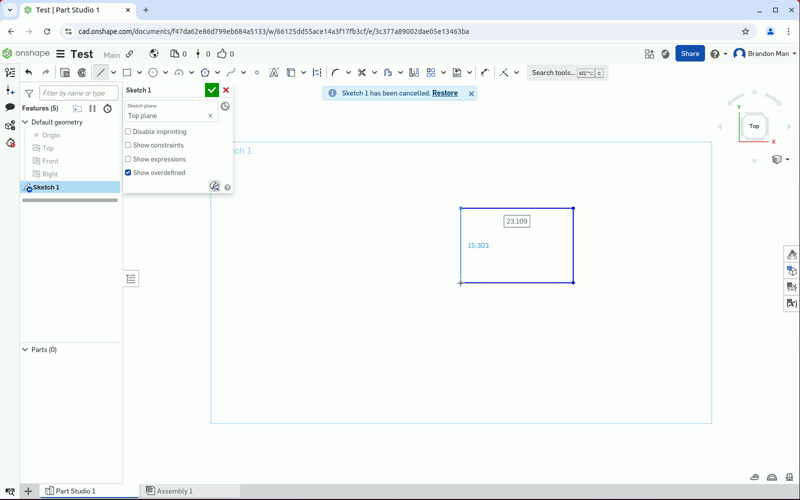
key_up(shift)
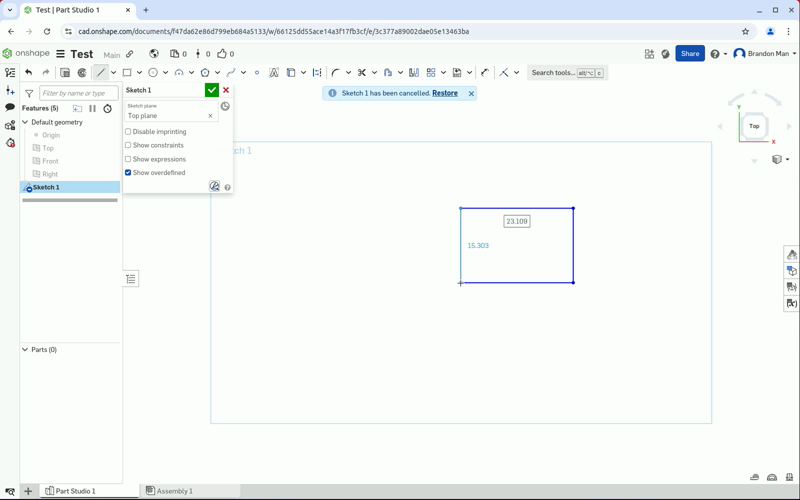
click(460, 282)
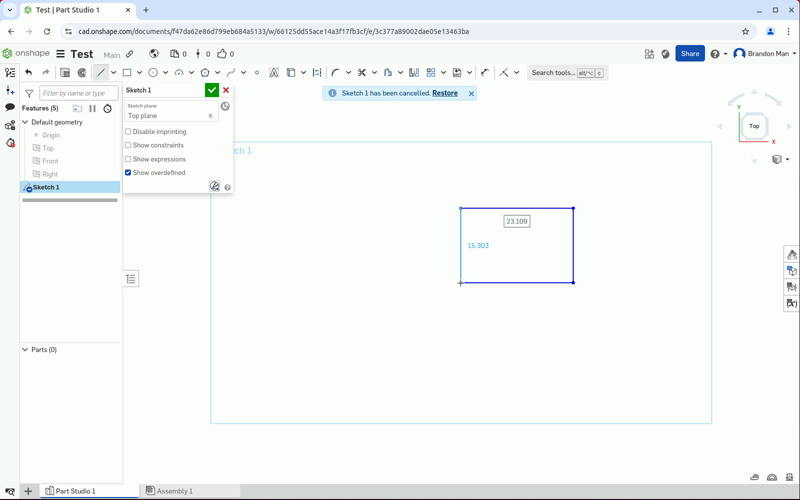
key(esc)
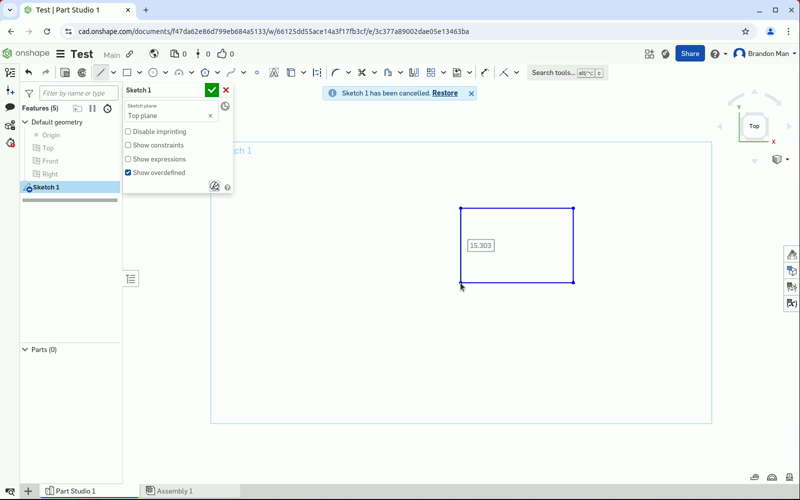
mouse_move(544, 258)
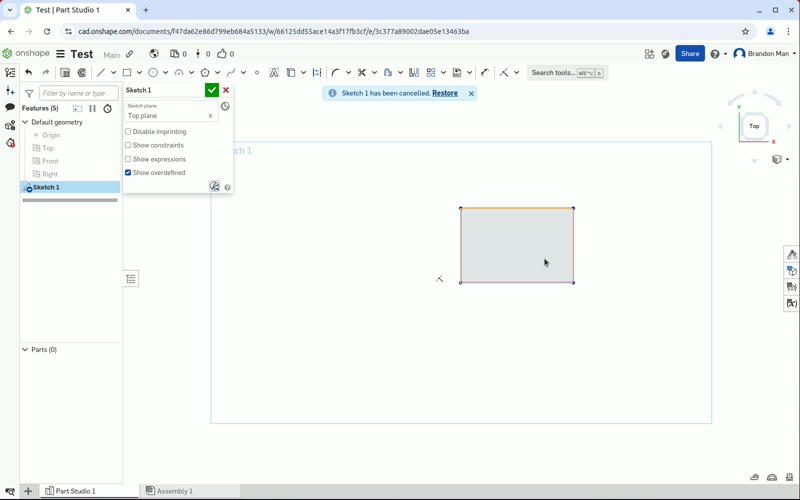
click(544, 258)
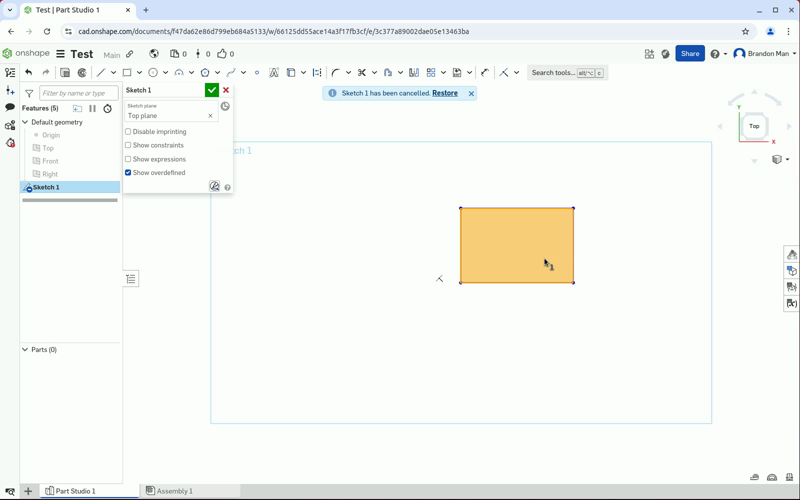
mouse_move(73, 352)
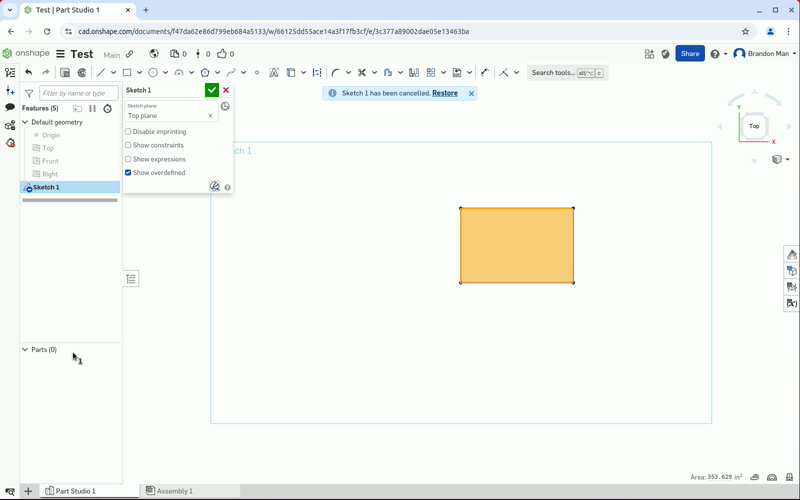
key(shift+y)
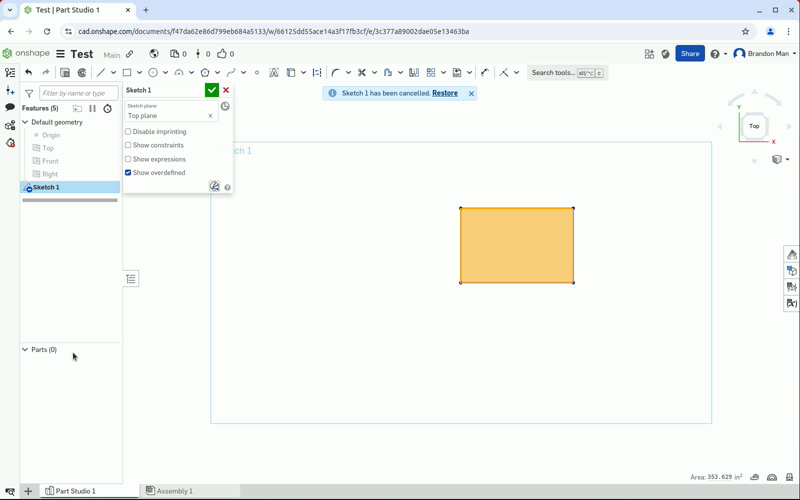
key(shift+e)
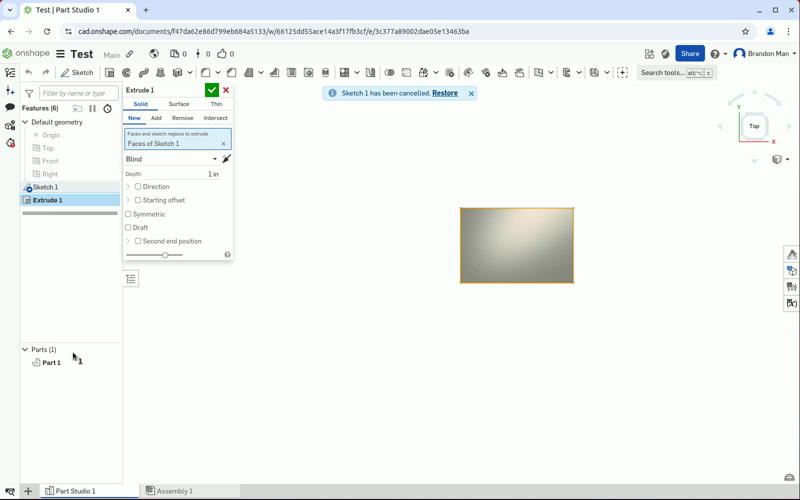
mouse_move(143, 106)
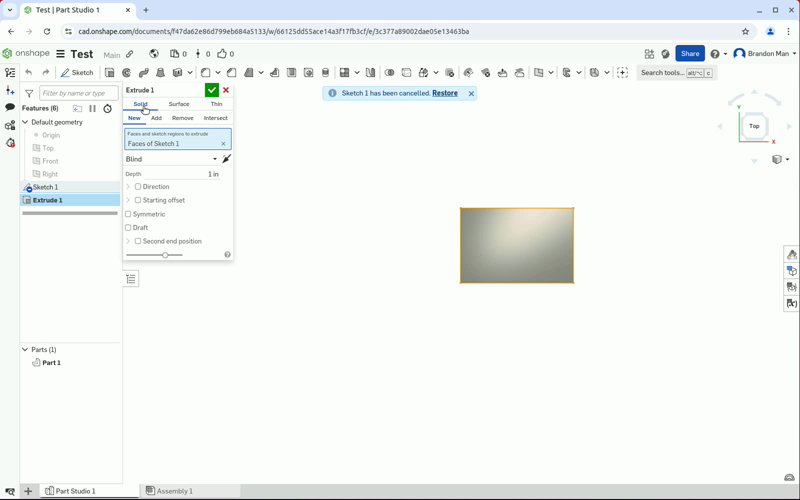
click(143, 106)
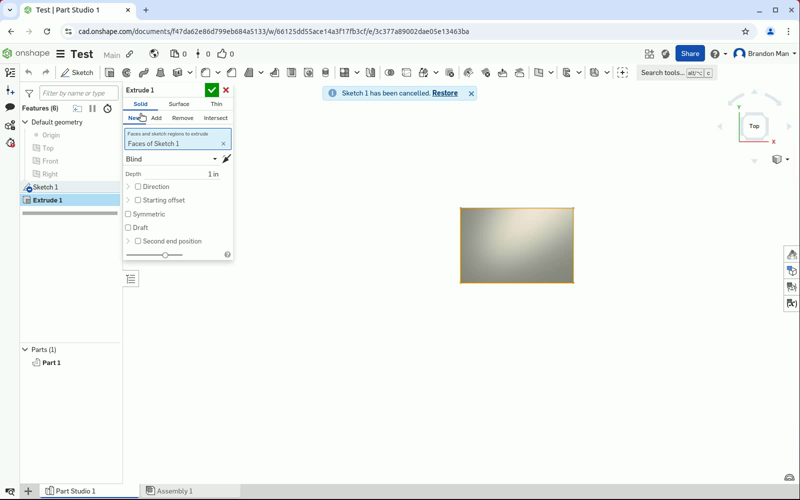
mouse_move(137, 120)
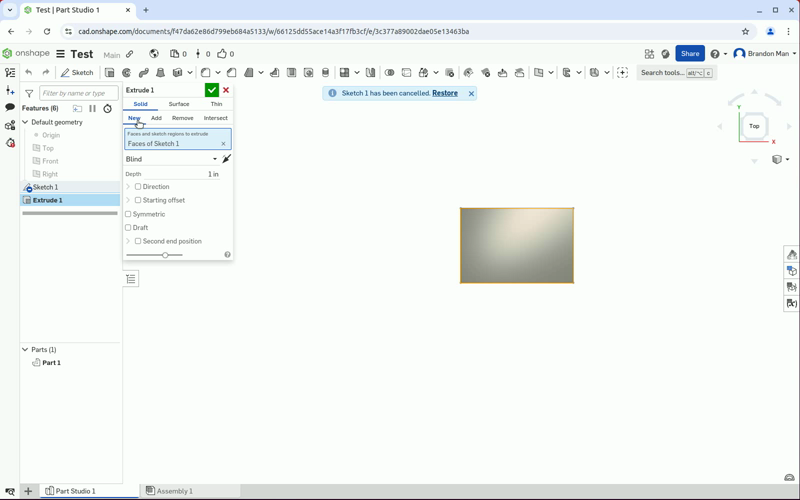
click(137, 120)
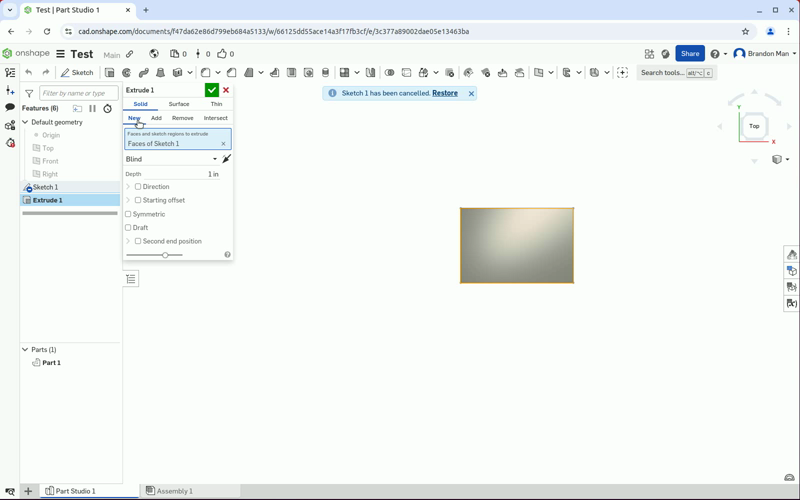
key(tab, 4)
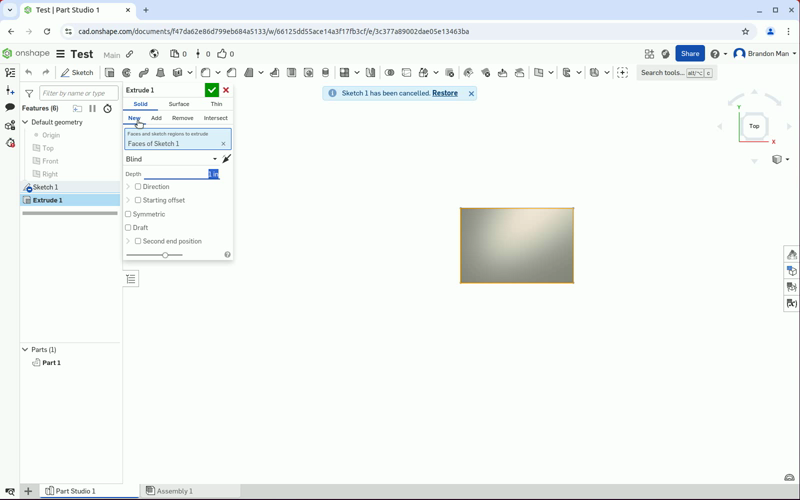
text(1.204)
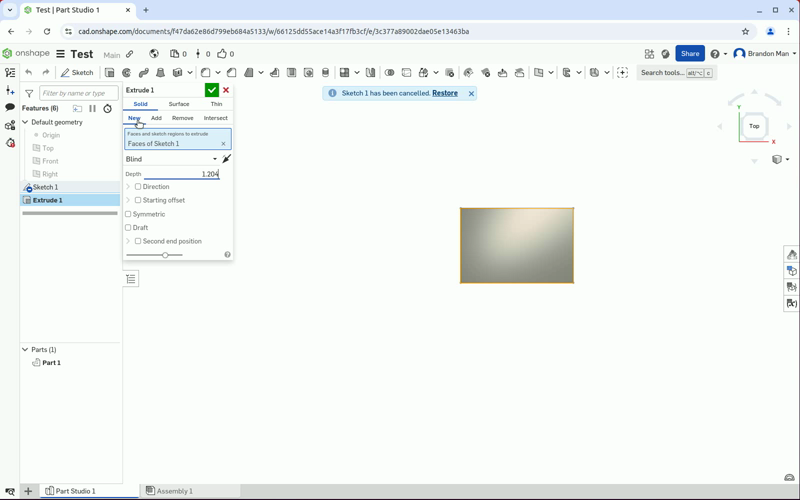
key(enter)
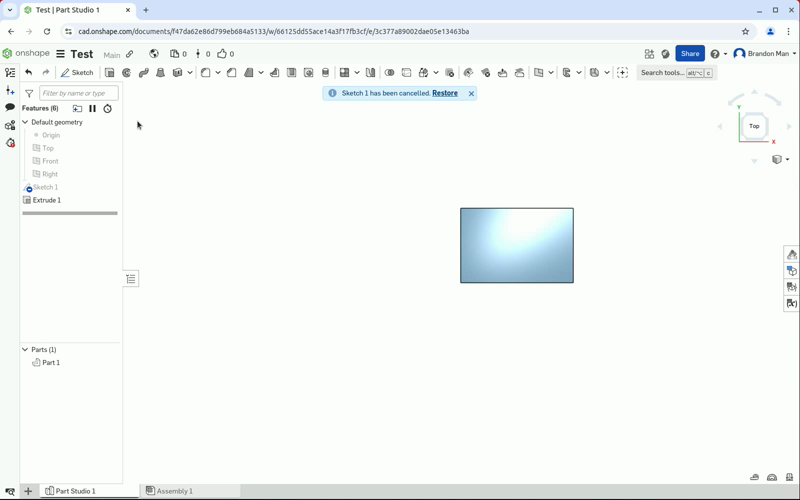
key(shift+h)
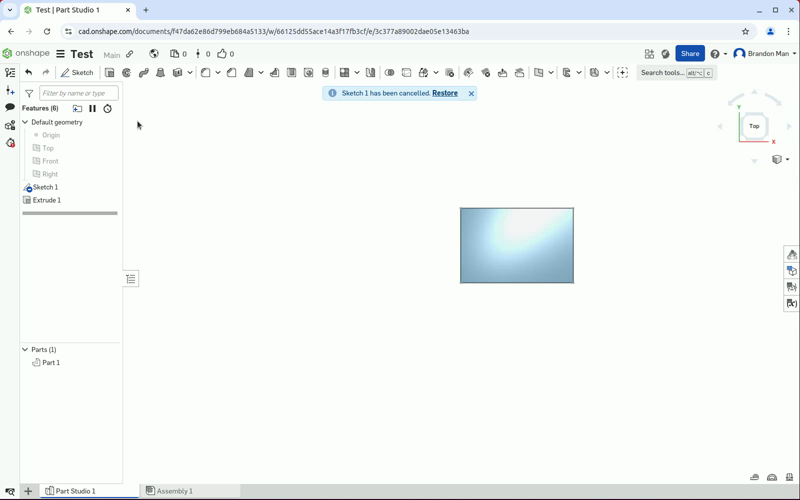
key(shift+h)
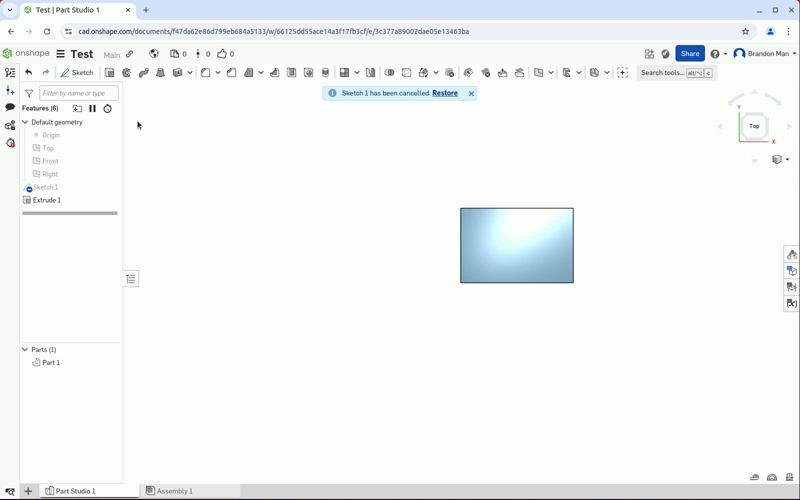
mouse_move(73, 189)
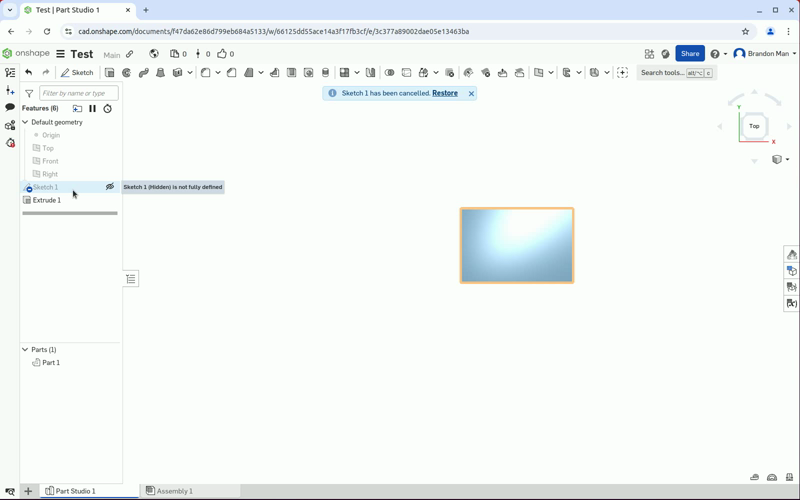
click(73, 189)
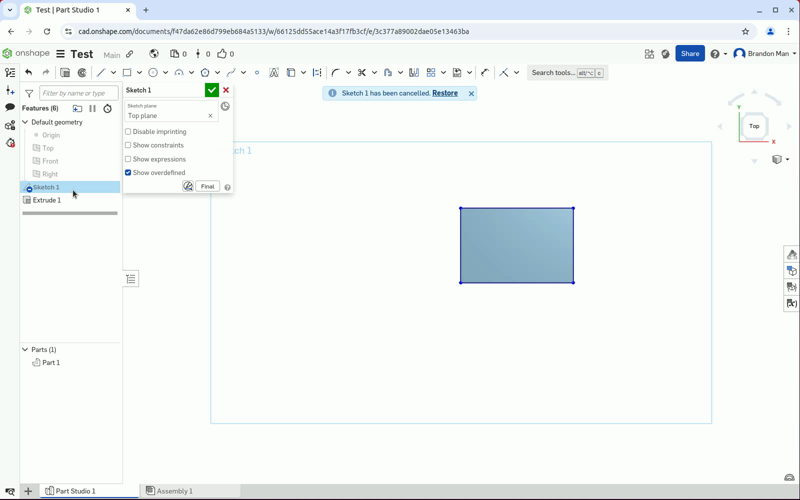
mouse_move(229, 92)
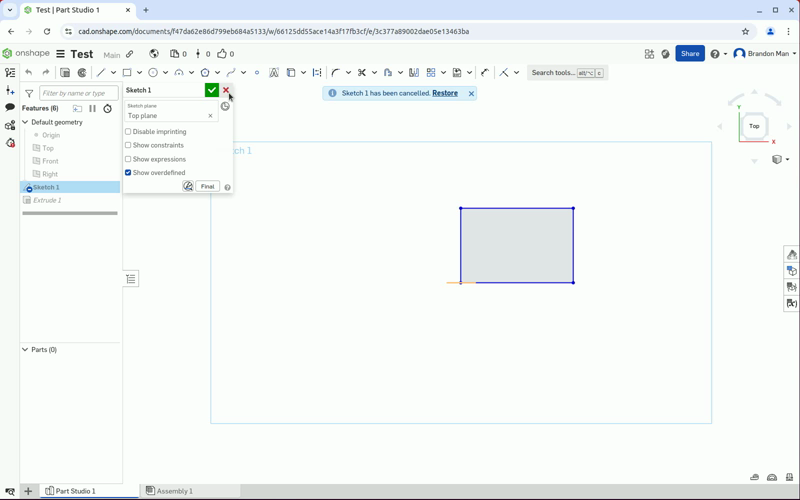
click(229, 92)
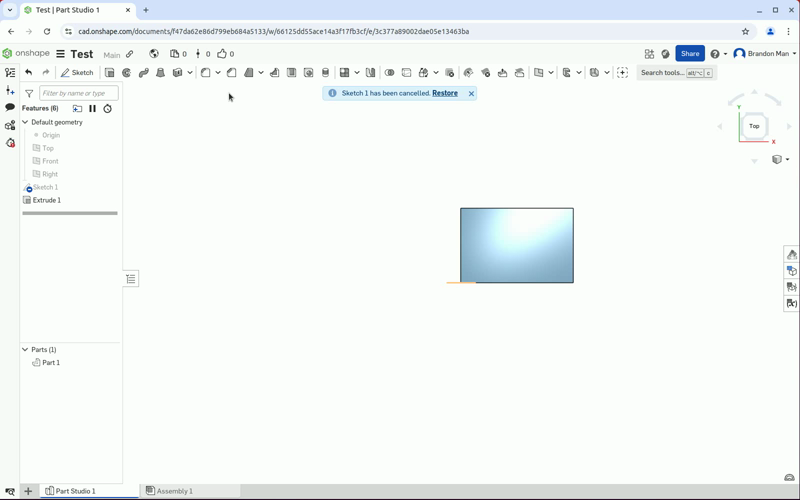
mouse_move(541, 75)
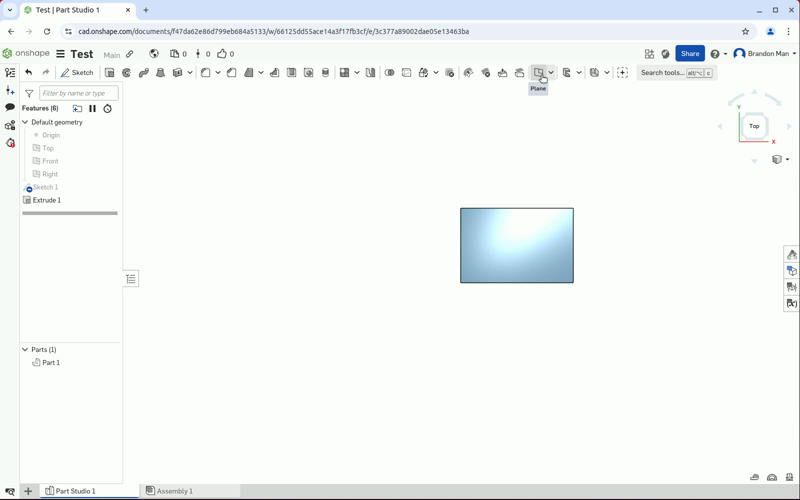
click(541, 75)
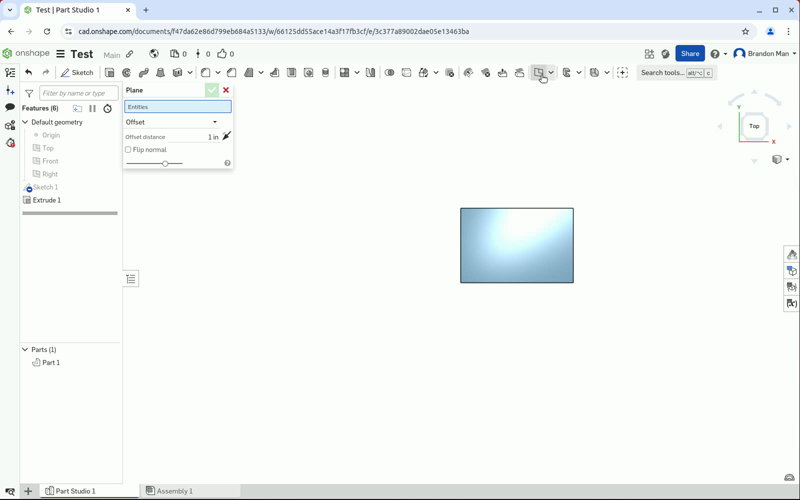
mouse_move(73, 150)
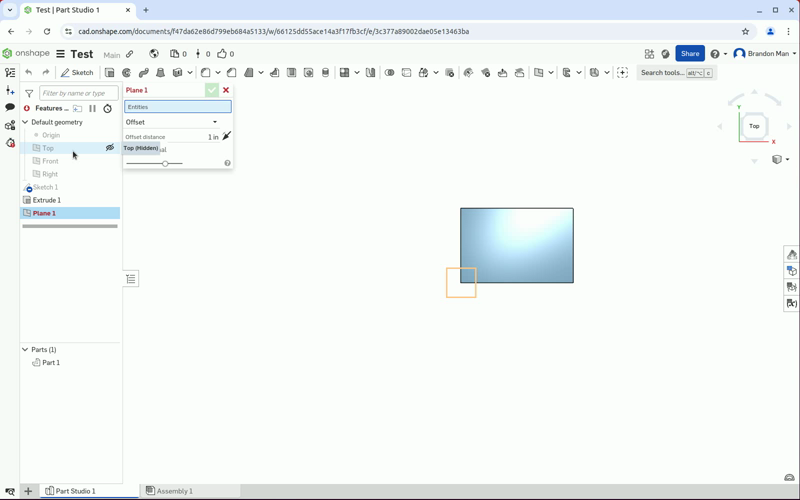
click(73, 150)
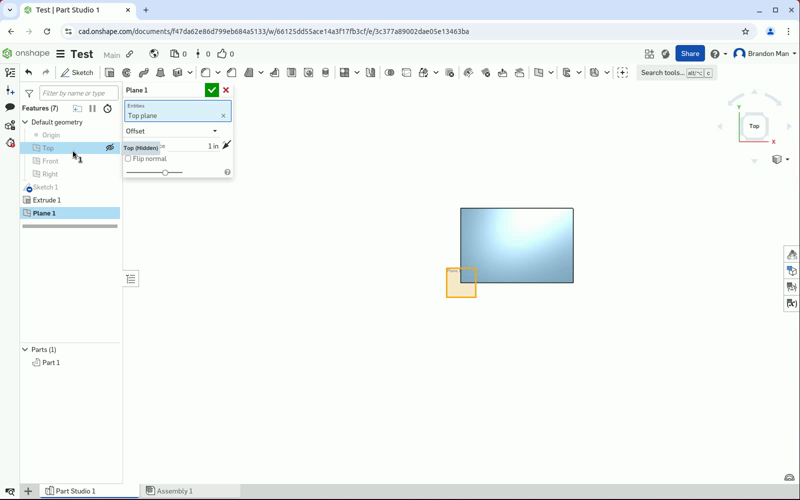
key(tab, 2)
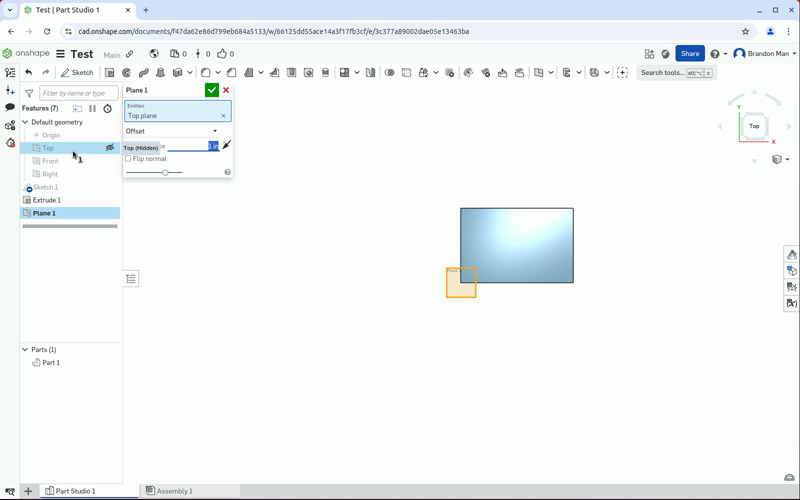
text(1.202)
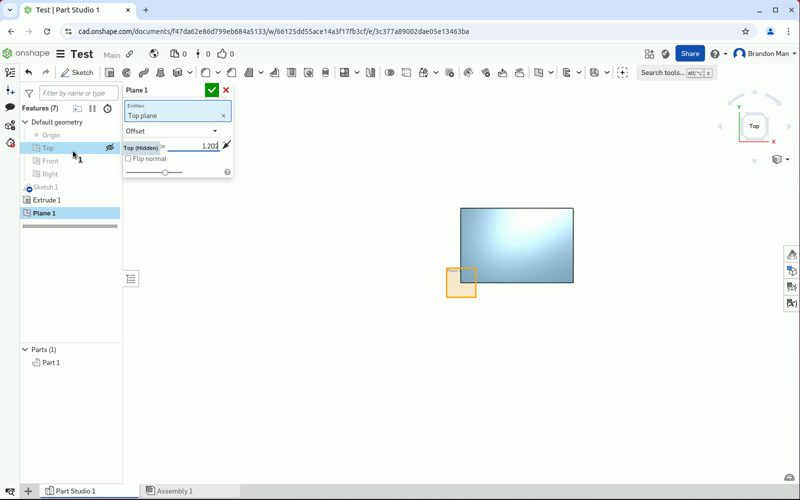
key(enter, 2)
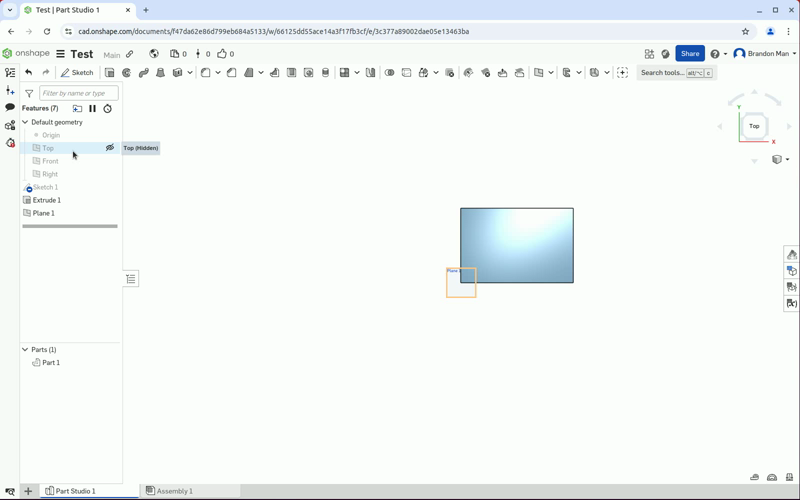
key(shift+s)
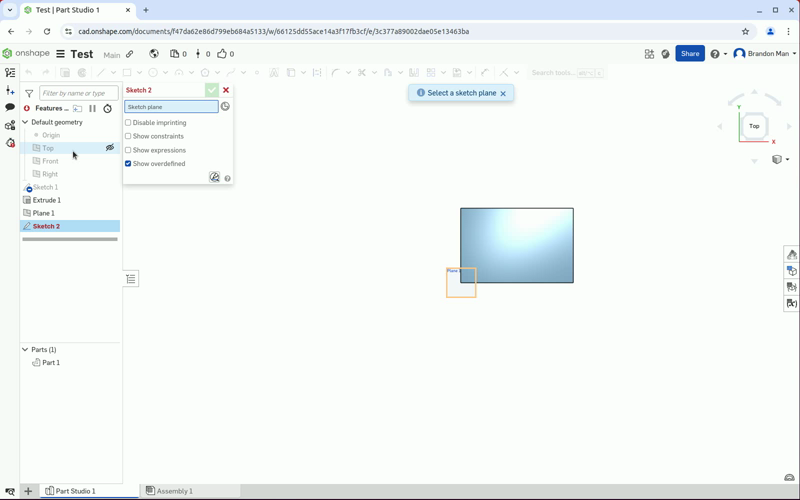
mouse_move(73, 215)
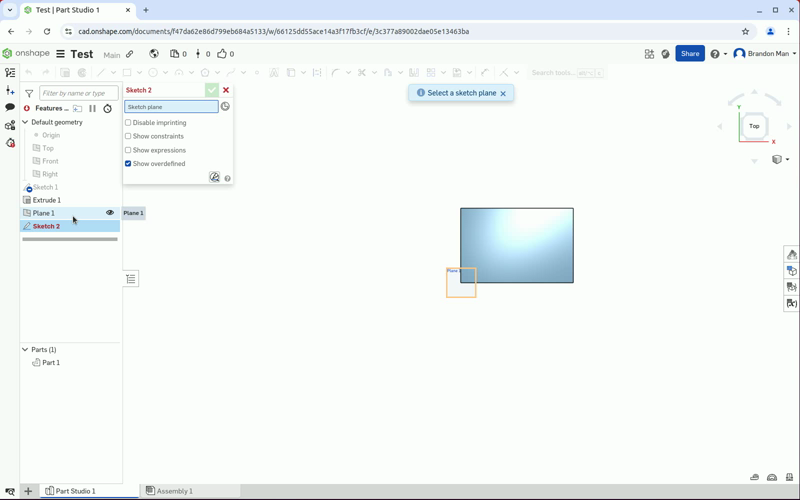
click(73, 215)
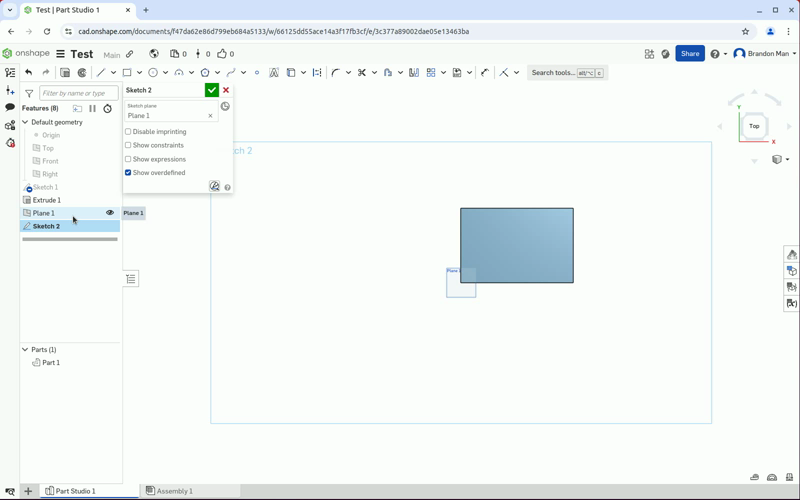
mouse_move(73, 352)
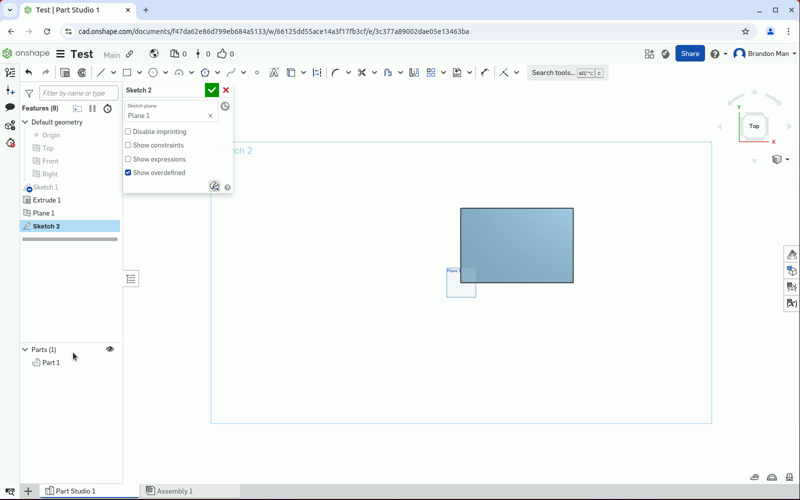
key(y)
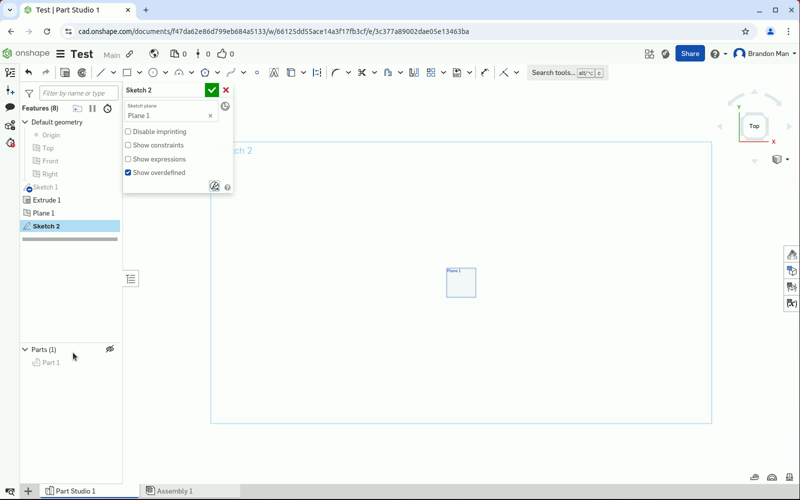
key(l)
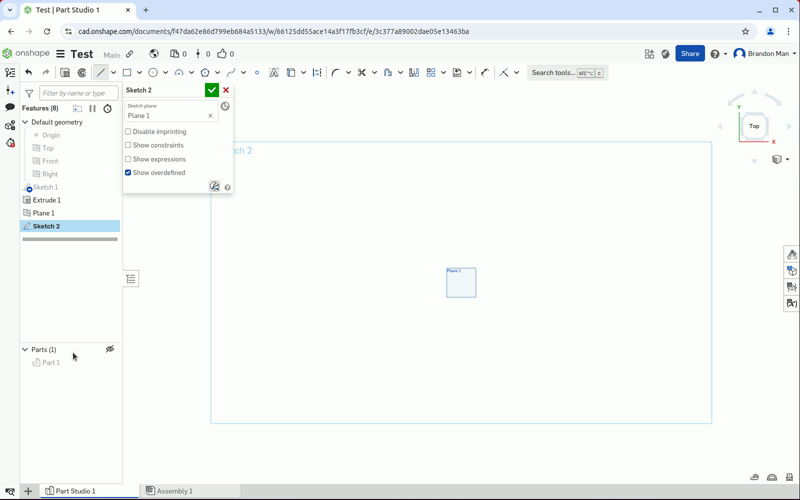
key_down(shift)
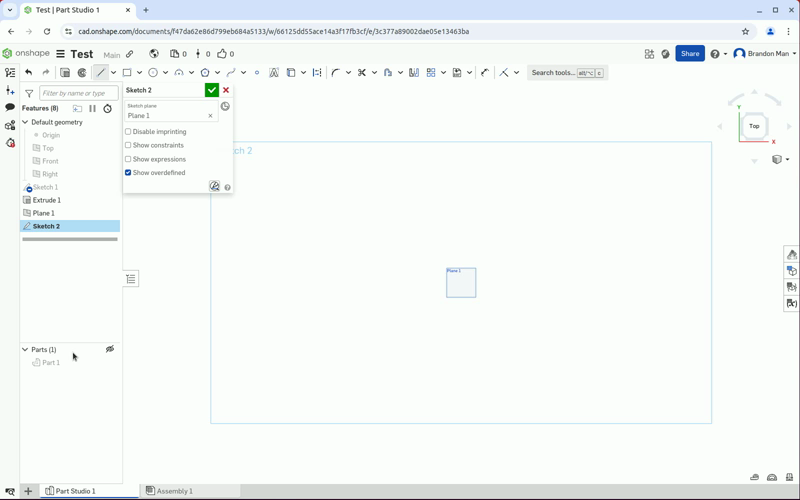
mouse_move(460, 282)
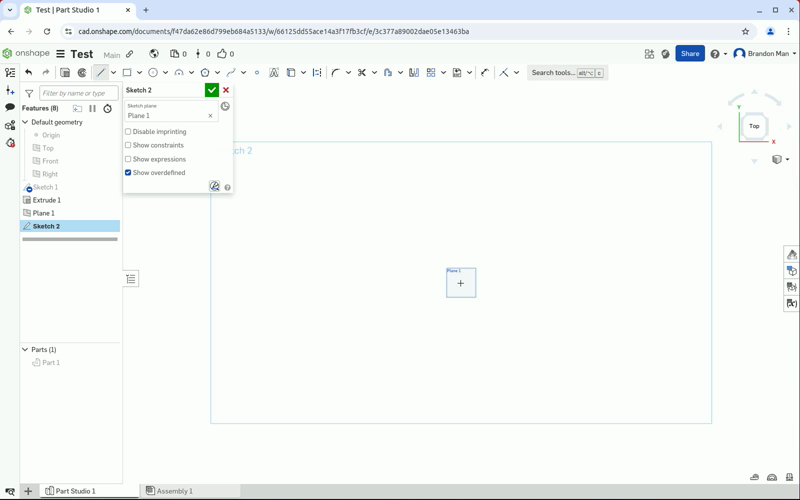
click(460, 282)
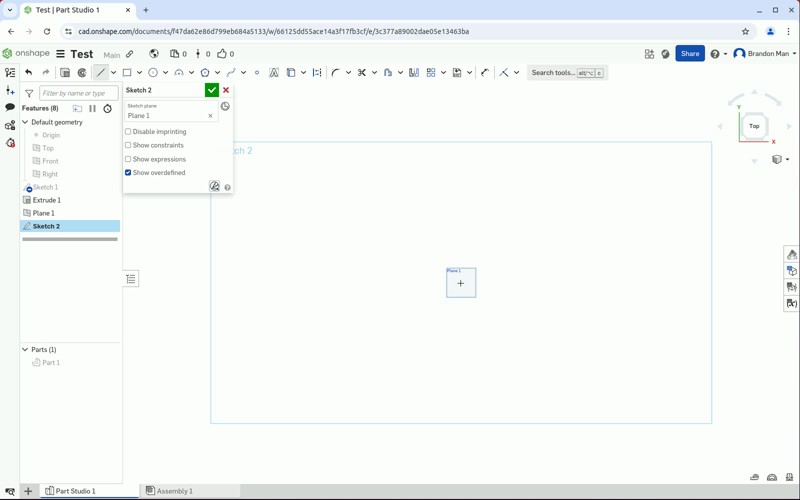
key_up(shift)
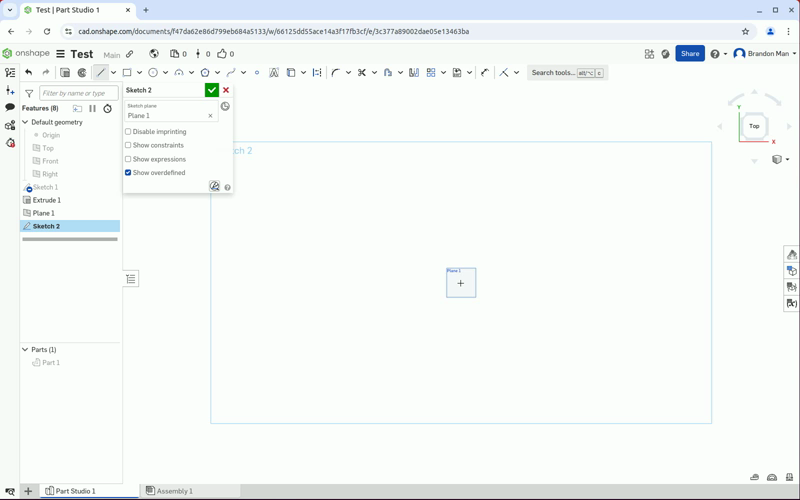
key_down(shift)
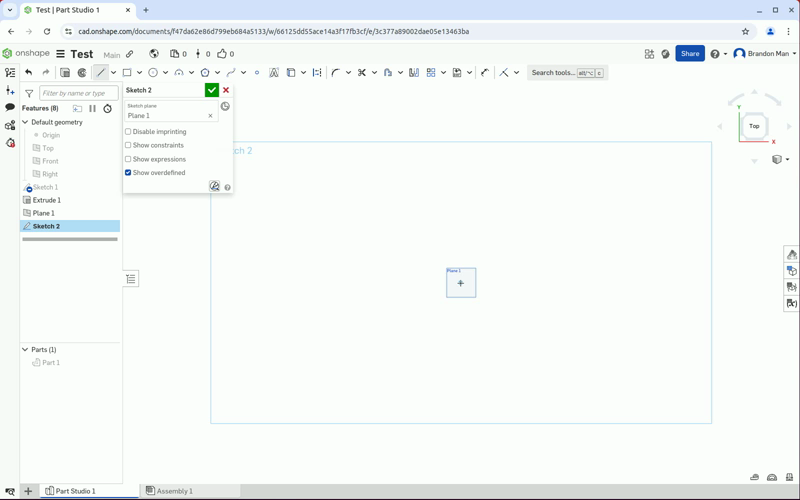
mouse_move(573, 282)
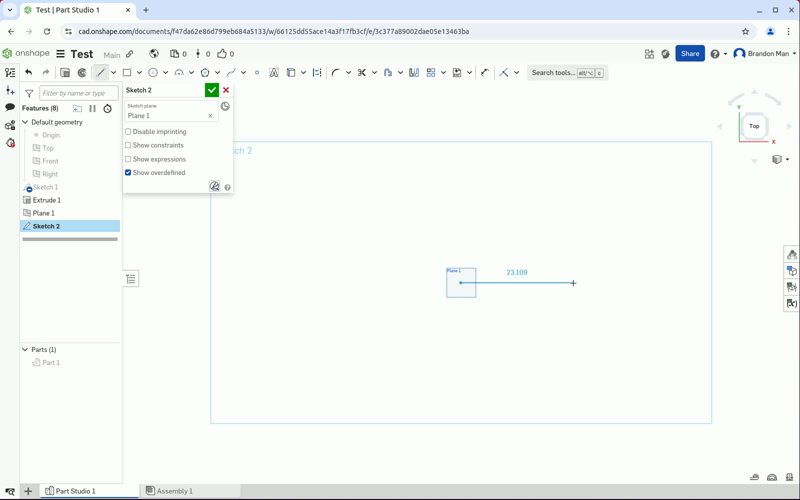
click(573, 282)
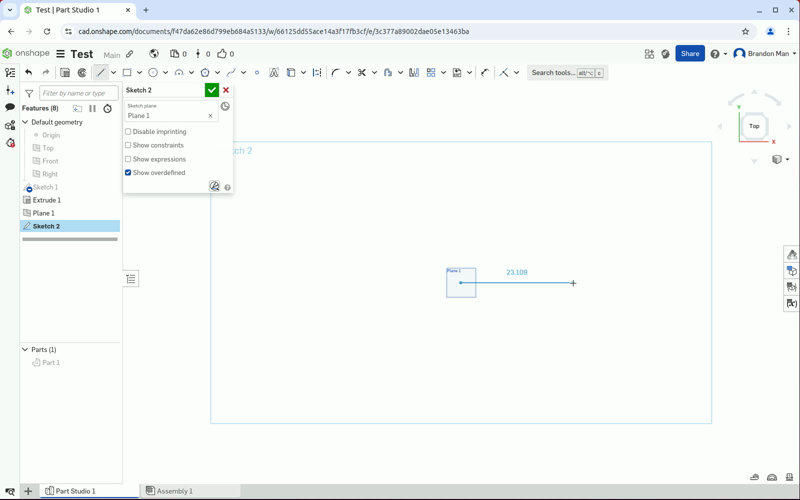
key_up(shift)
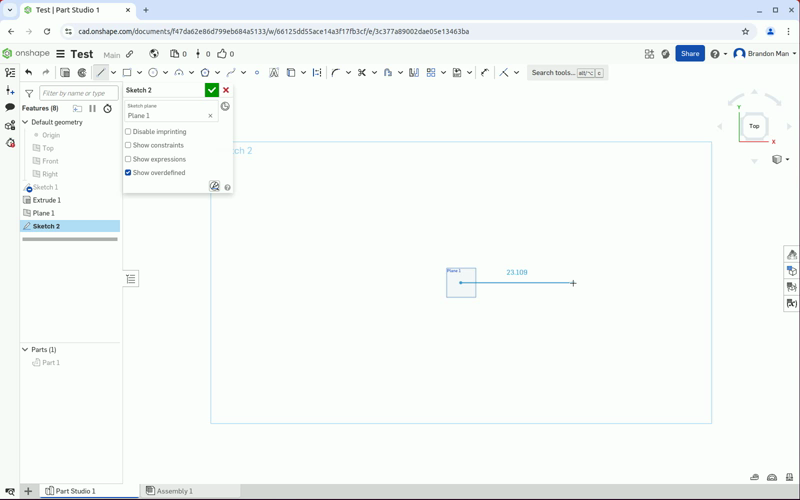
key_down(shift)
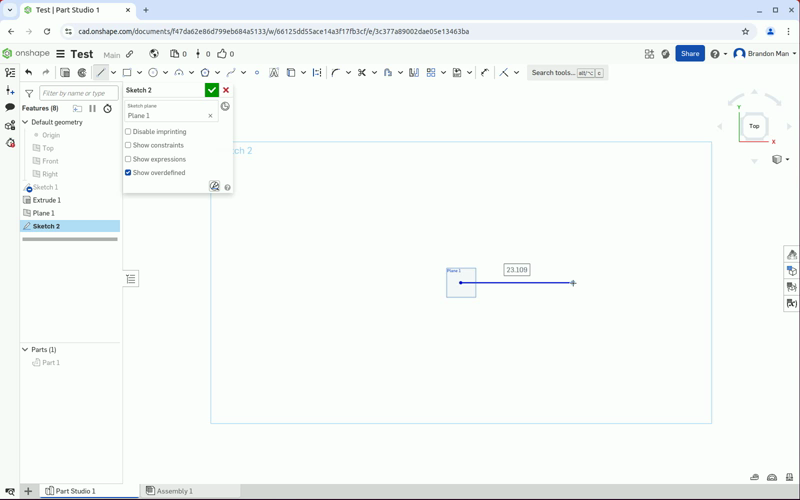
mouse_move(573, 208)
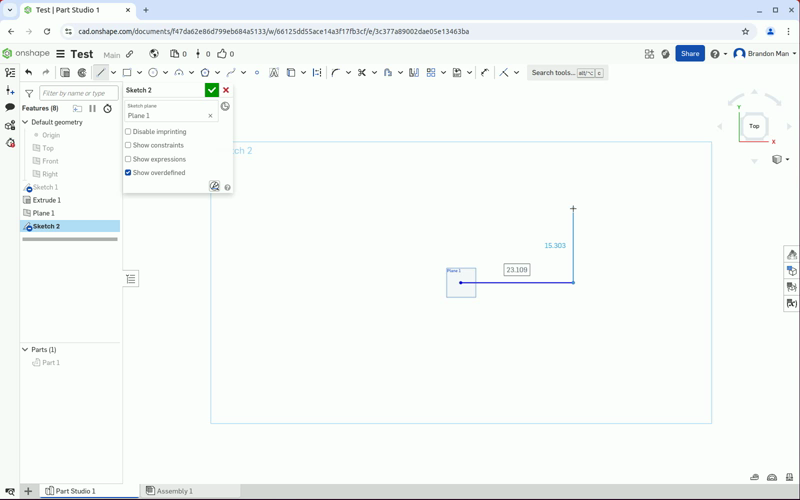
click(573, 208)
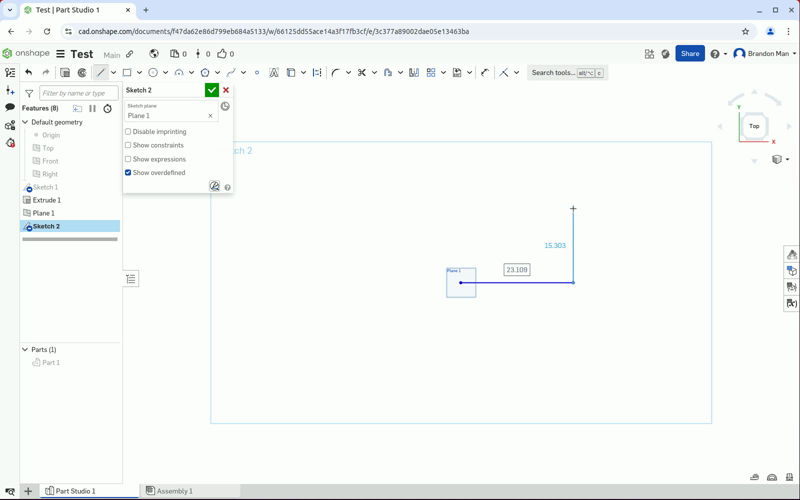
key_up(shift)
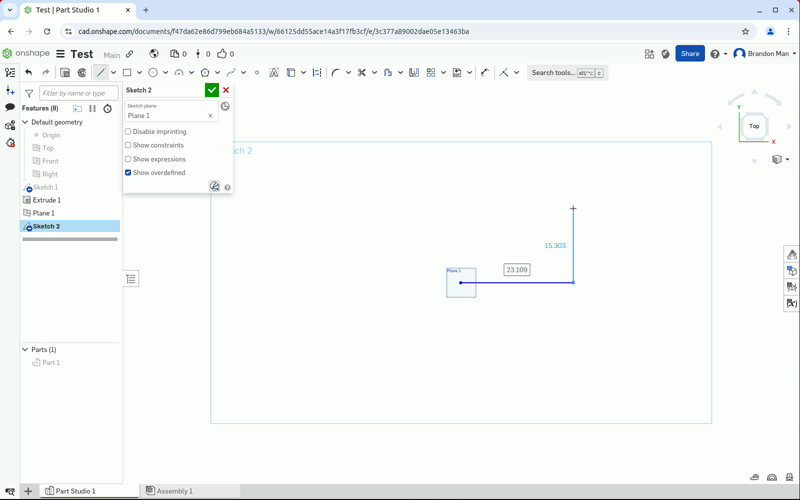
key_down(shift)
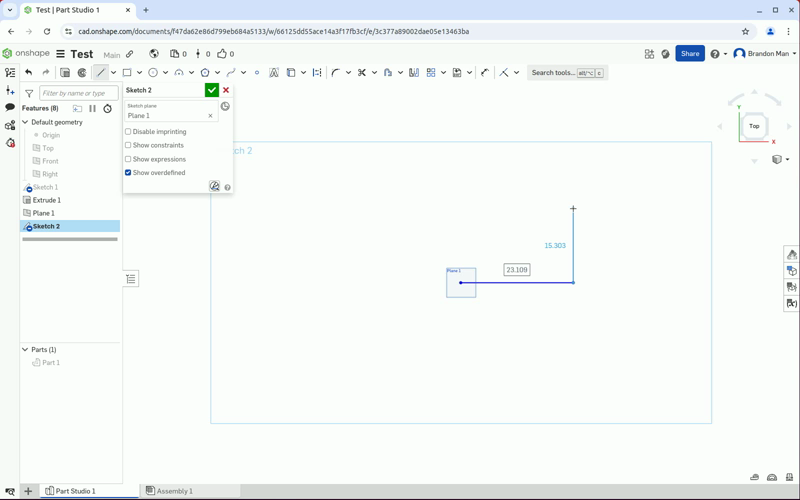
mouse_move(460, 208)
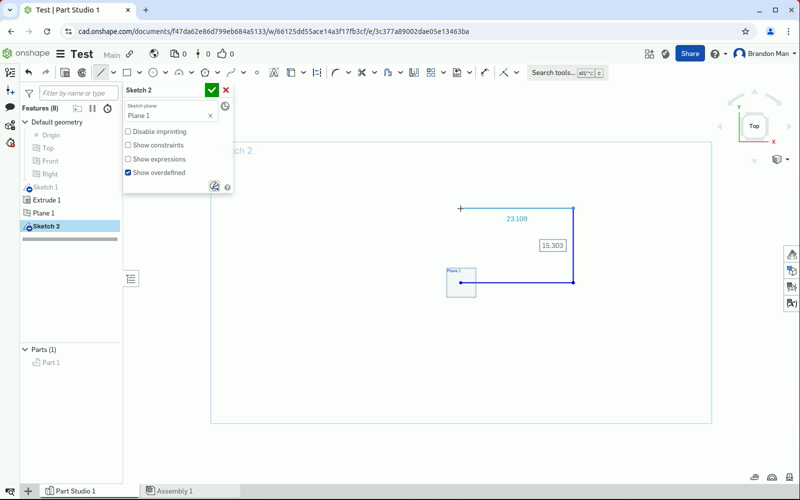
click(460, 208)
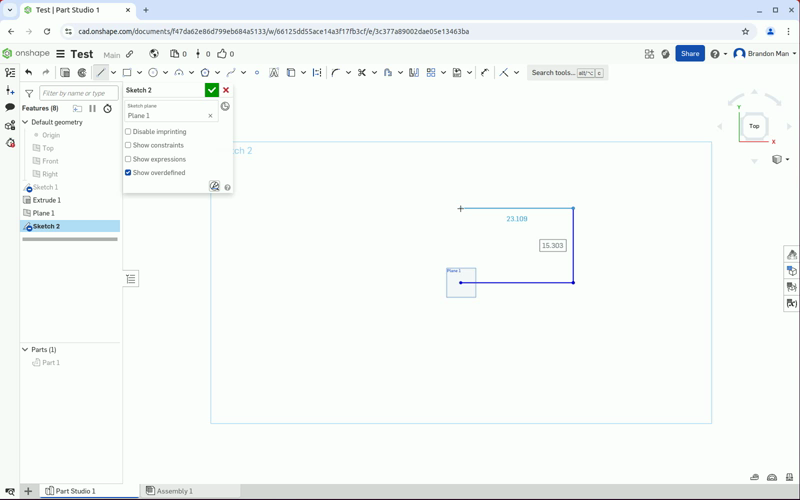
key_up(shift)
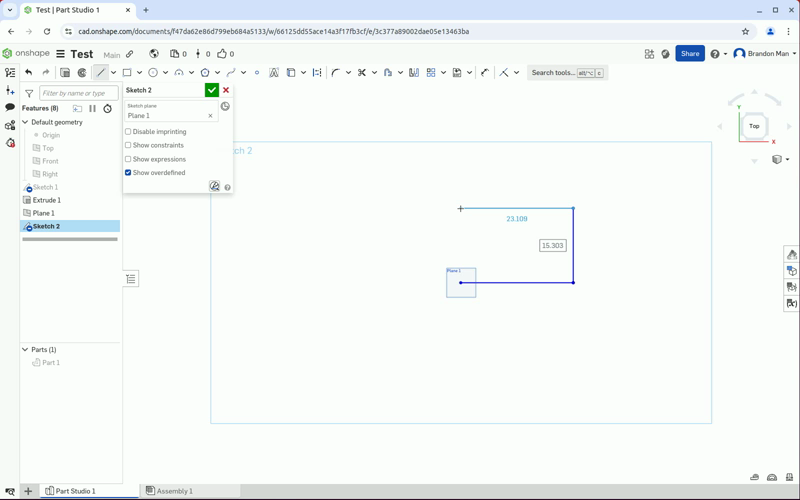
key_down(shift)
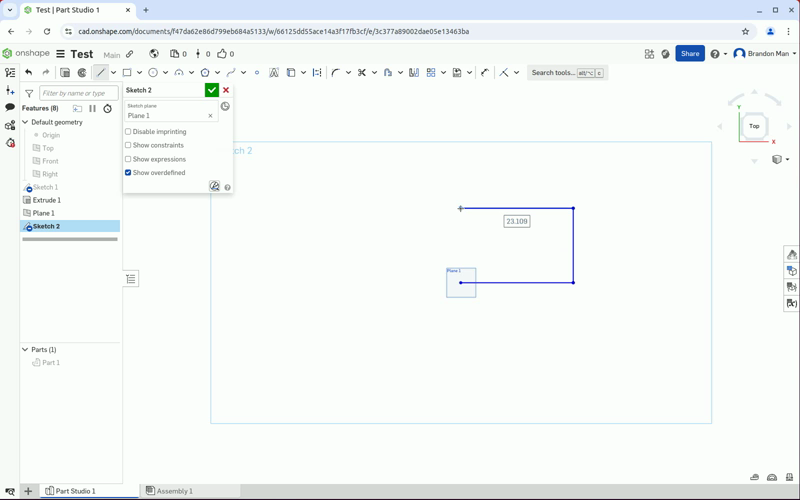
mouse_move(490, 208)
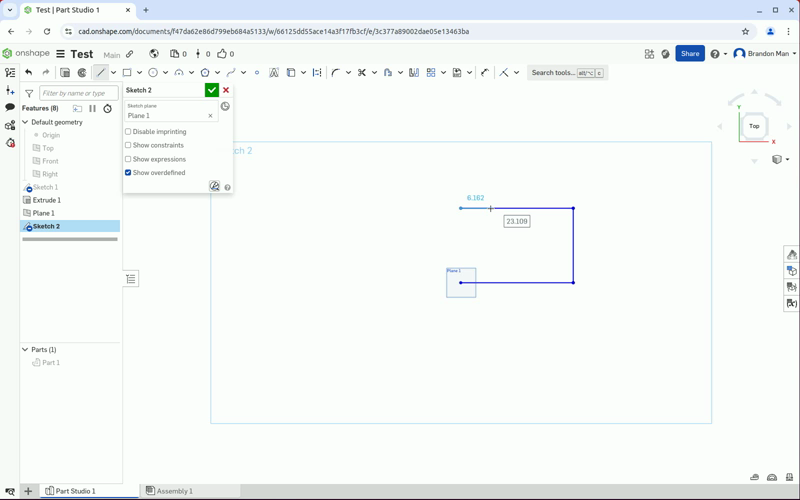
mouse_move(460, 213)
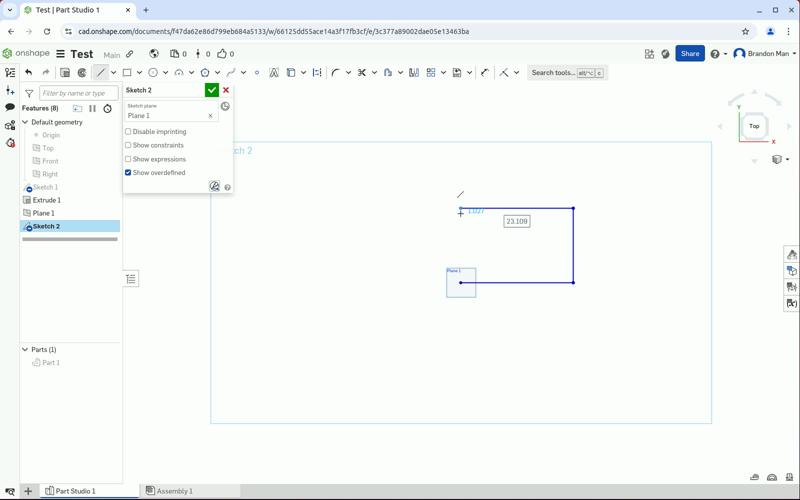
scroll(6)
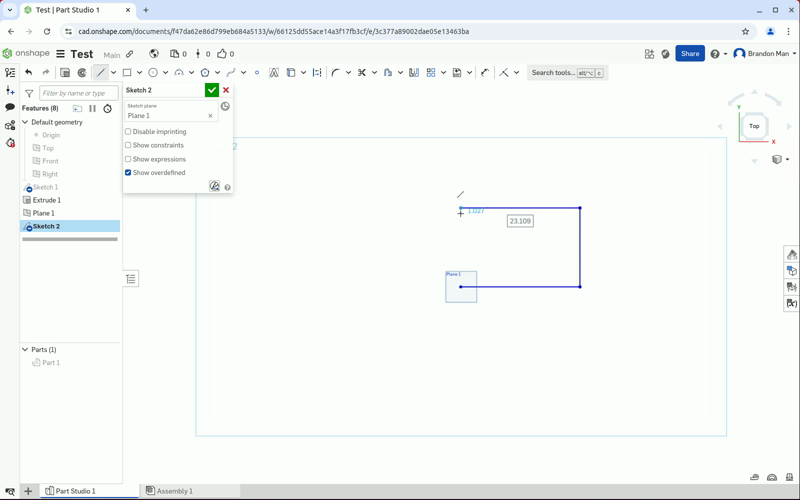
scroll(6)
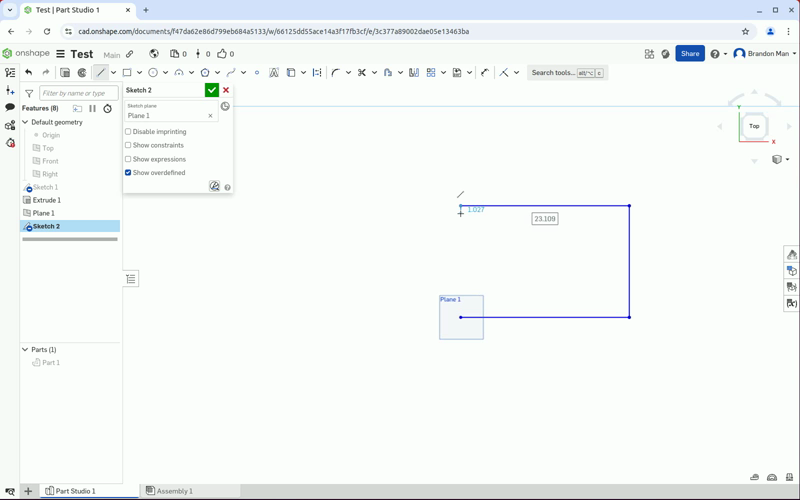
scroll(6)
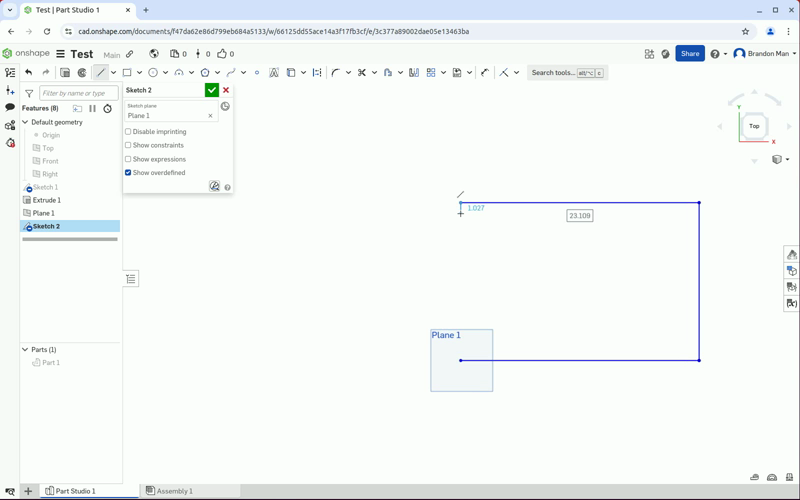
scroll(6)
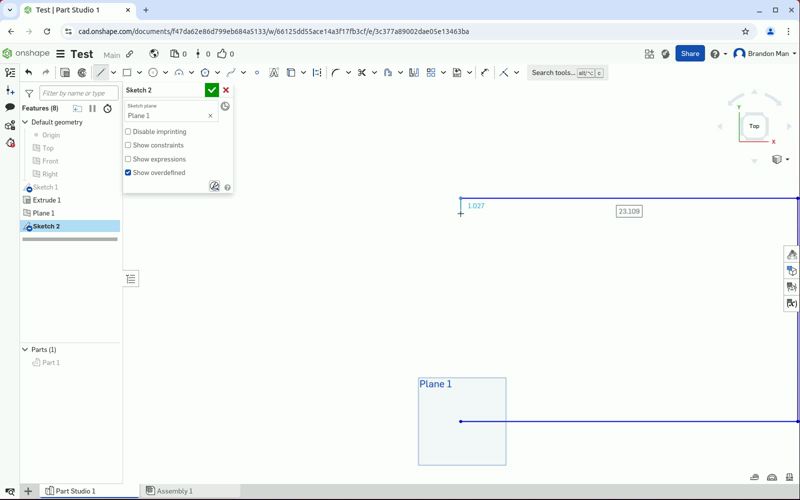
scroll(6)
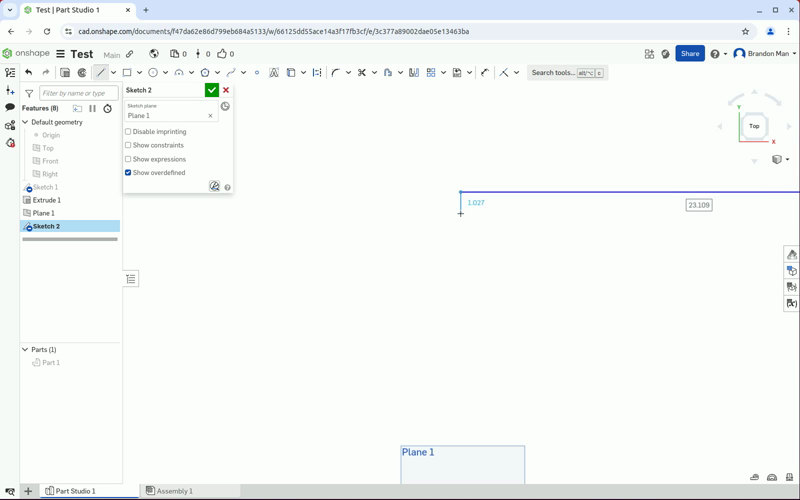
scroll(6)
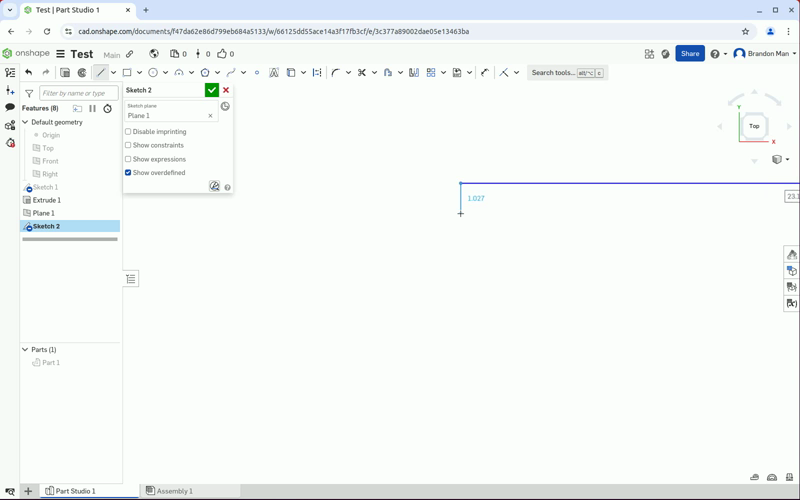
scroll(6)
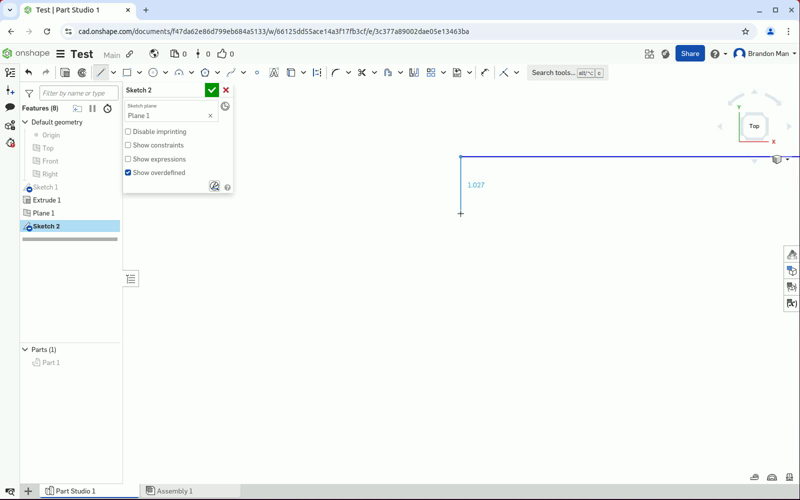
click(460, 213)
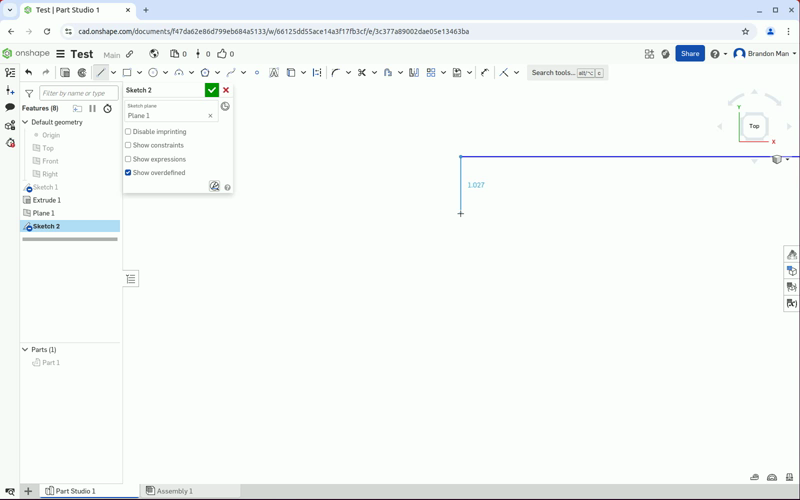
scroll(-6)
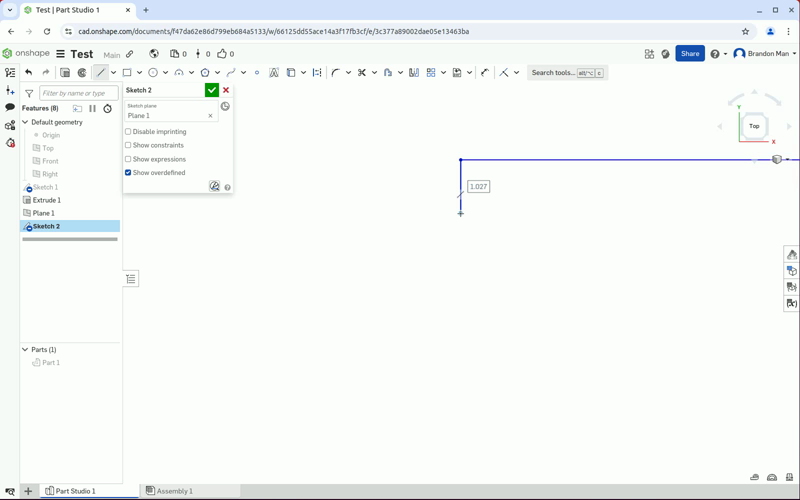
scroll(-6)
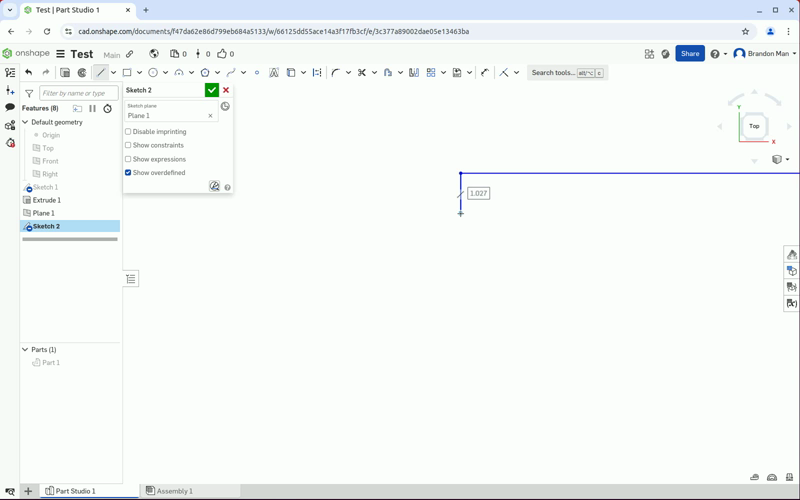
scroll(-6)
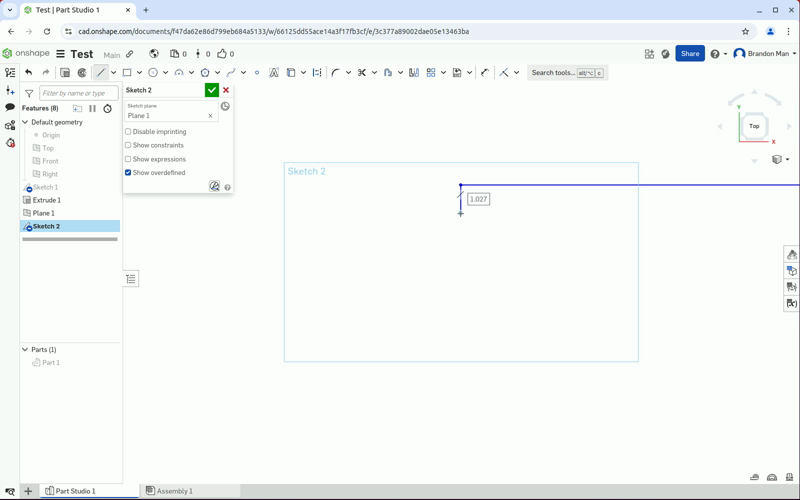
scroll(-6)
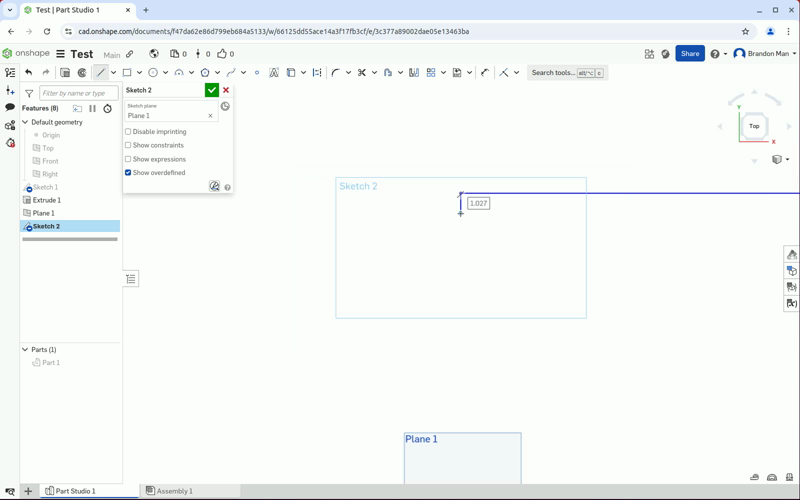
scroll(-6)
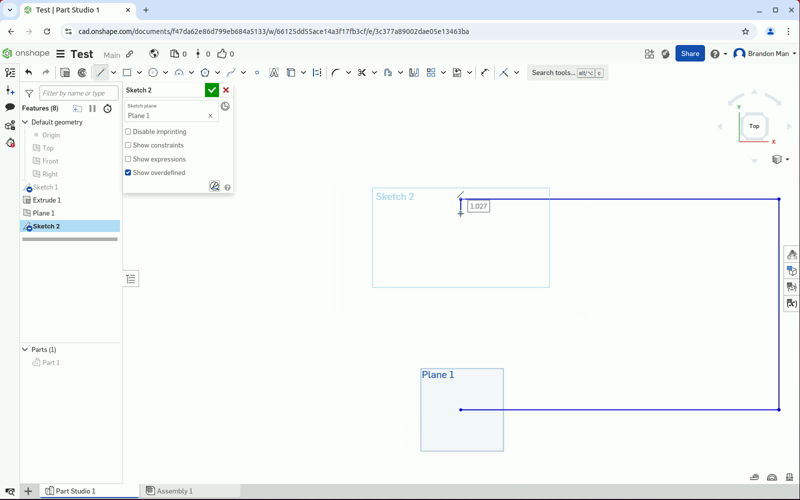
scroll(-6)
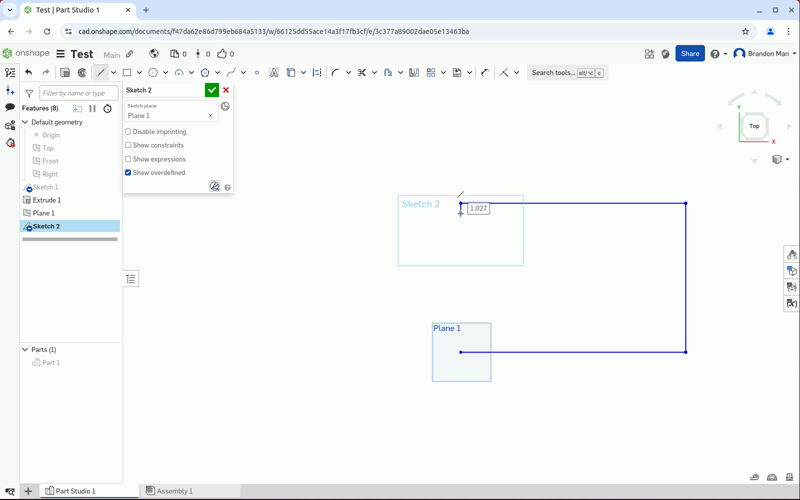
scroll(-6)
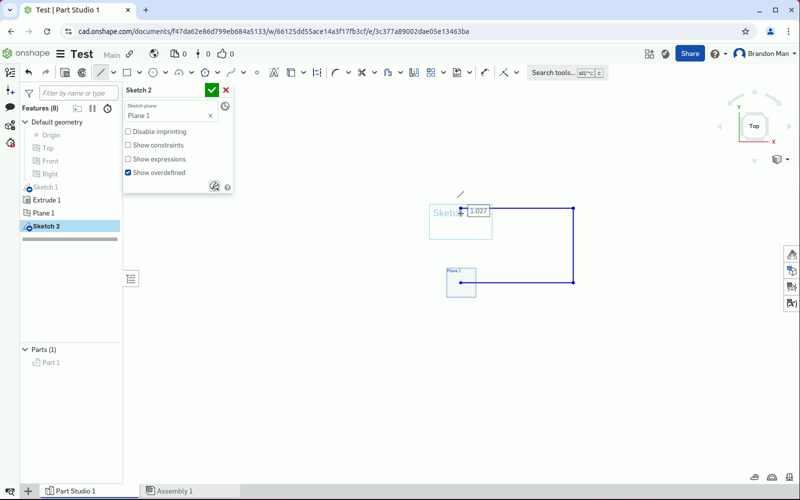
key_up(shift)
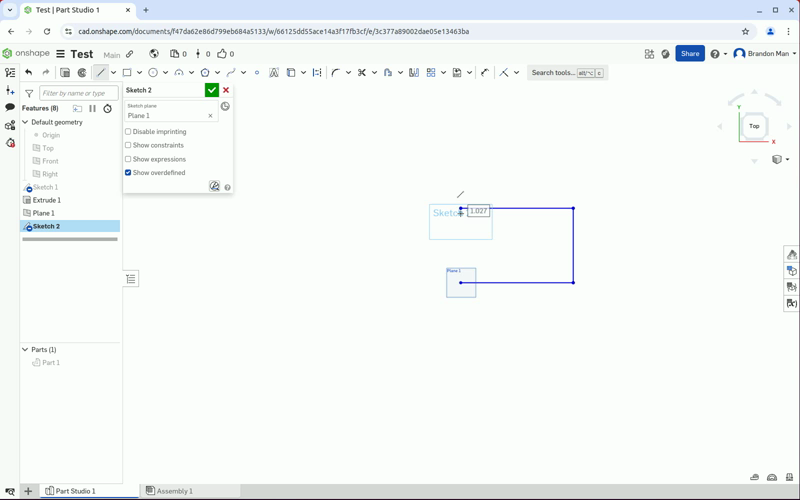
key_down(shift)
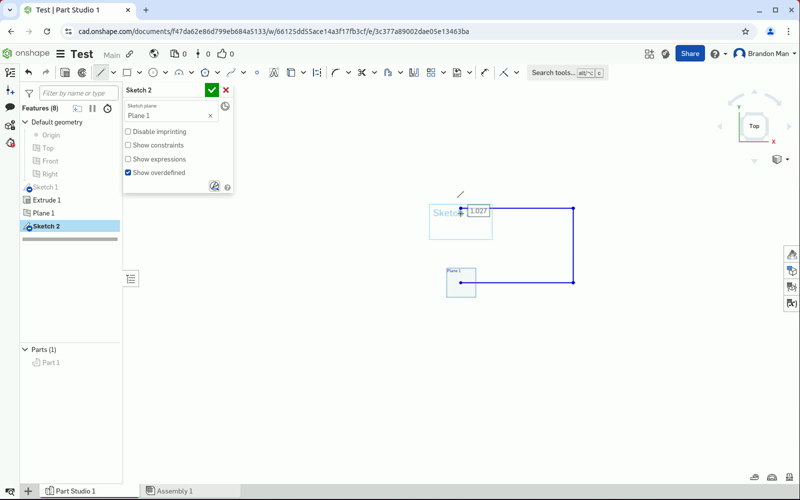
mouse_move(567, 213)
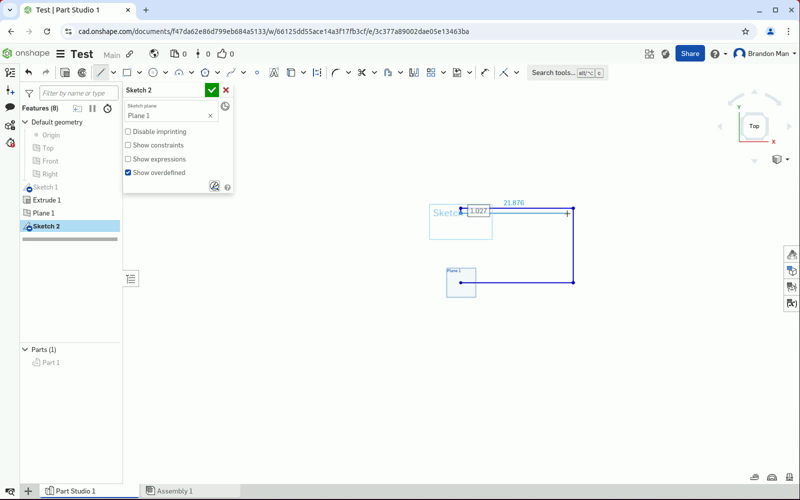
click(567, 213)
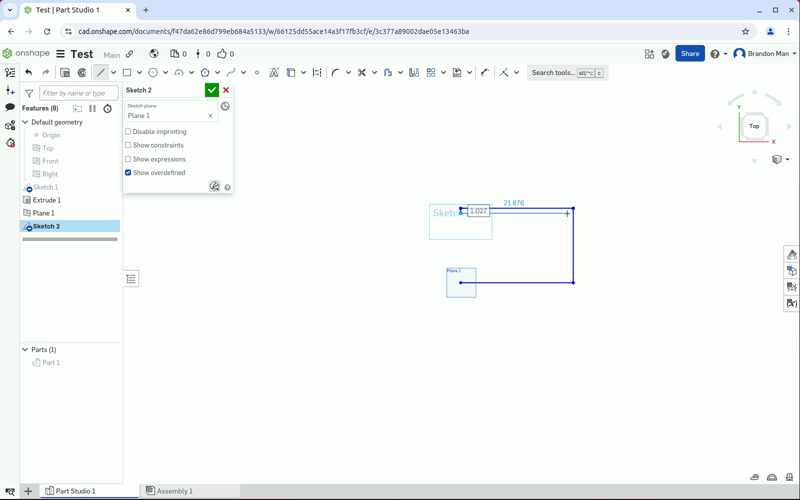
key_up(shift)
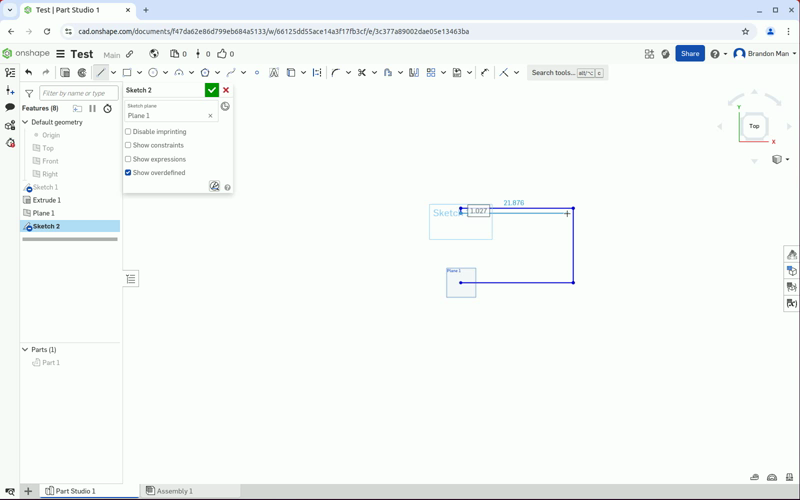
key_down(shift)
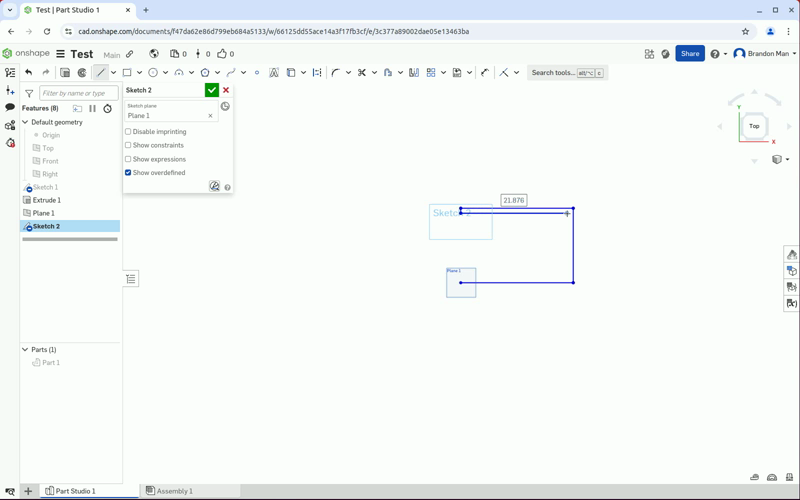
mouse_move(567, 276)
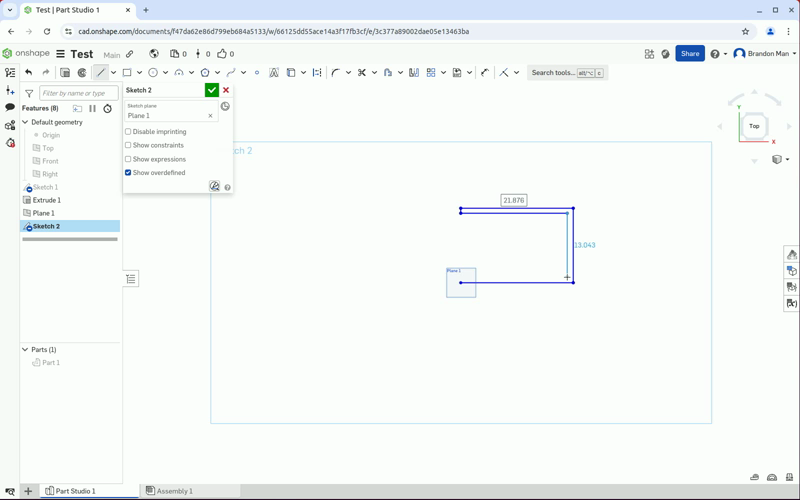
click(567, 276)
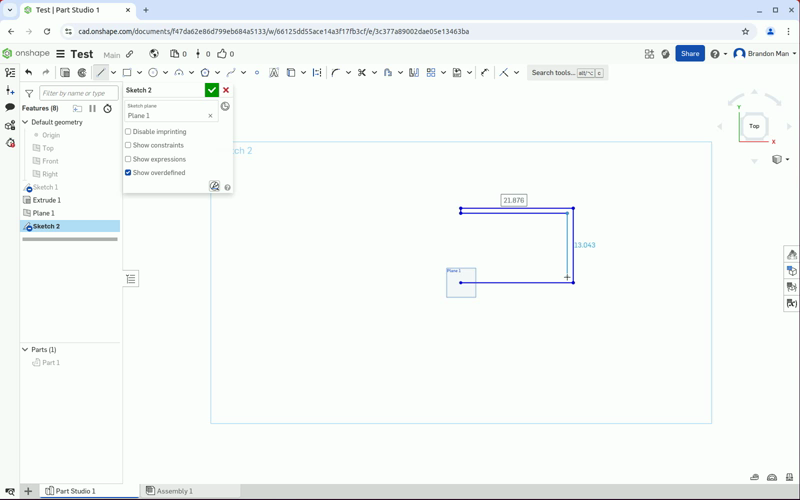
key_up(shift)
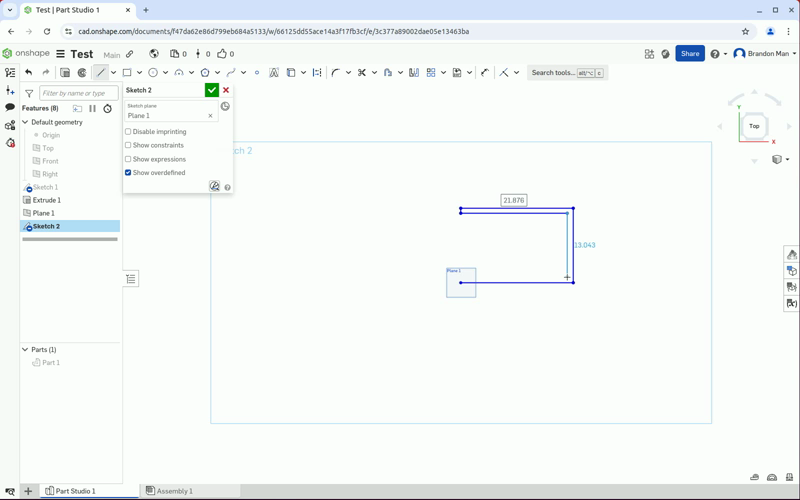
key_down(shift)
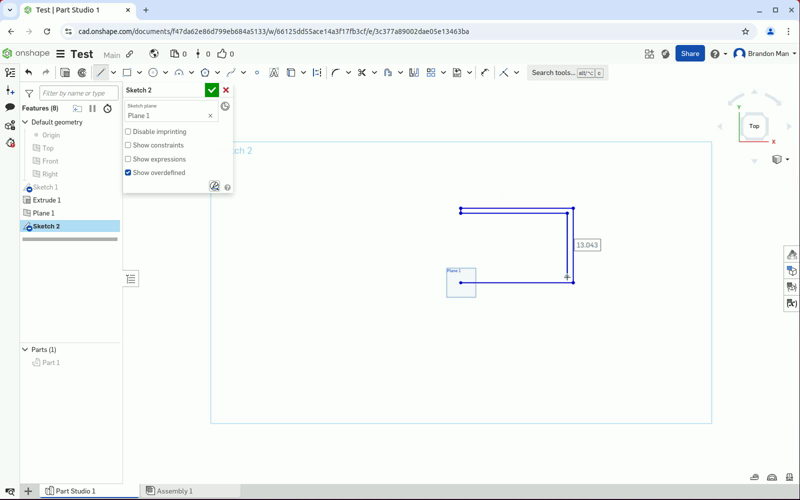
mouse_move(460, 276)
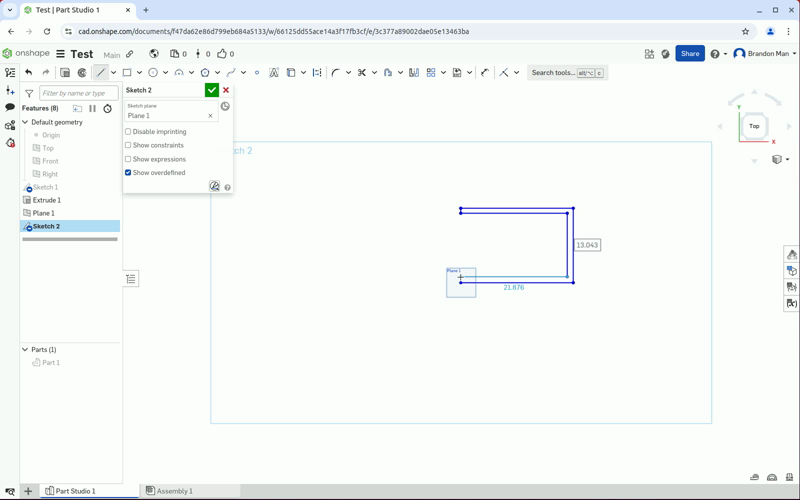
click(460, 276)
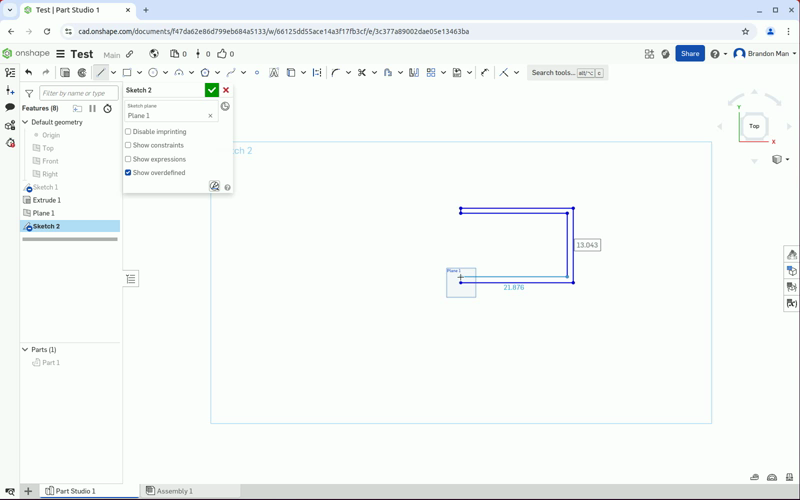
key_up(shift)
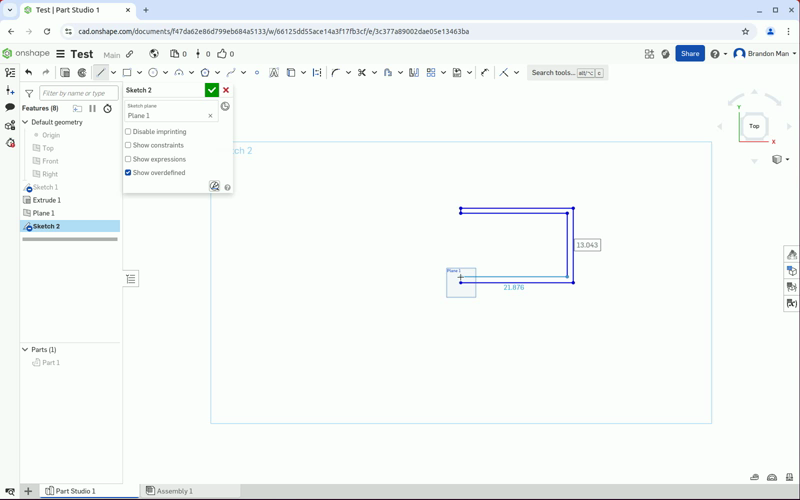
mouse_move(490, 276)
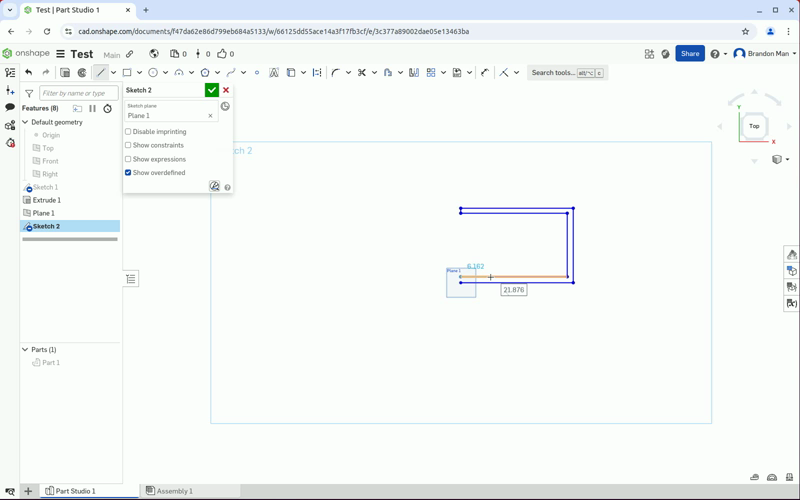
key_down(shift)
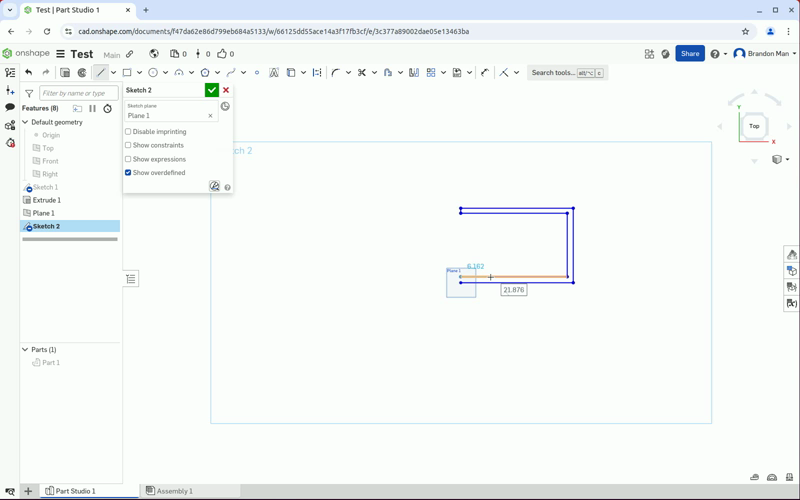
mouse_move(460, 282)
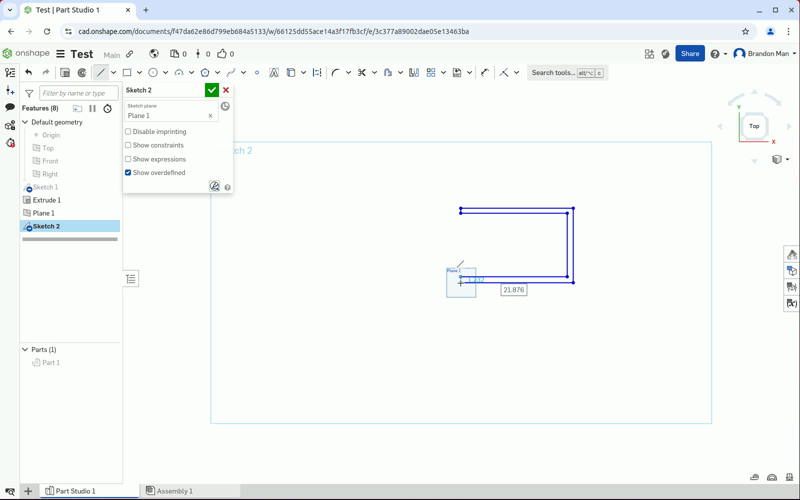
scroll(6)
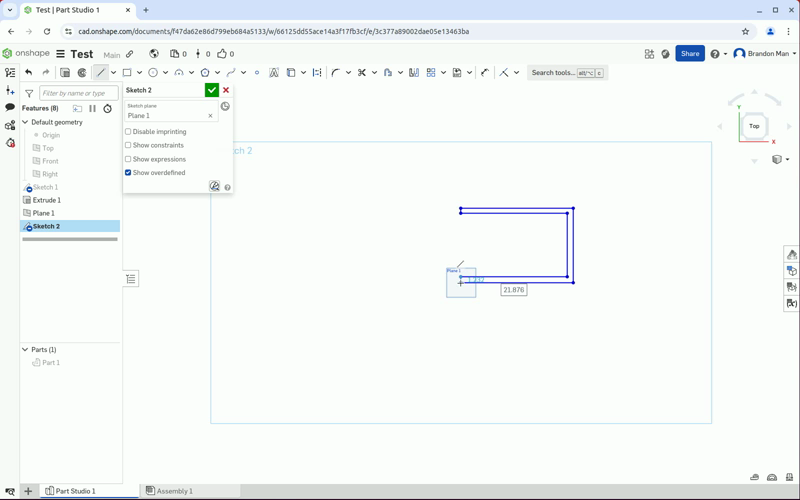
scroll(6)
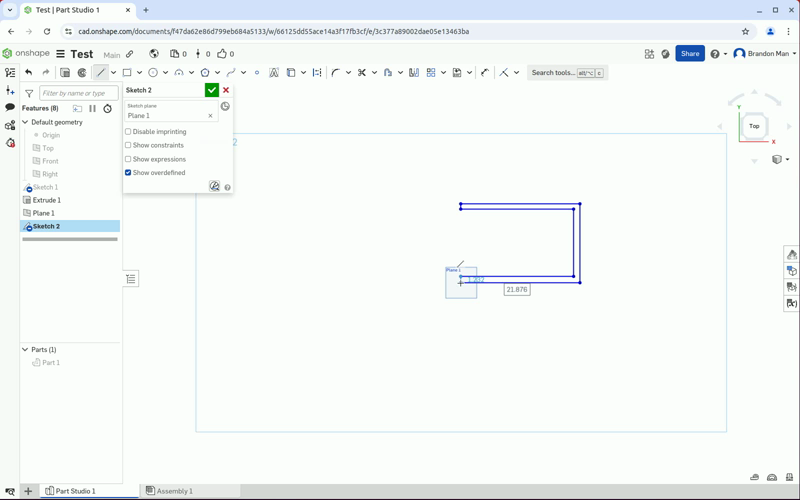
scroll(6)
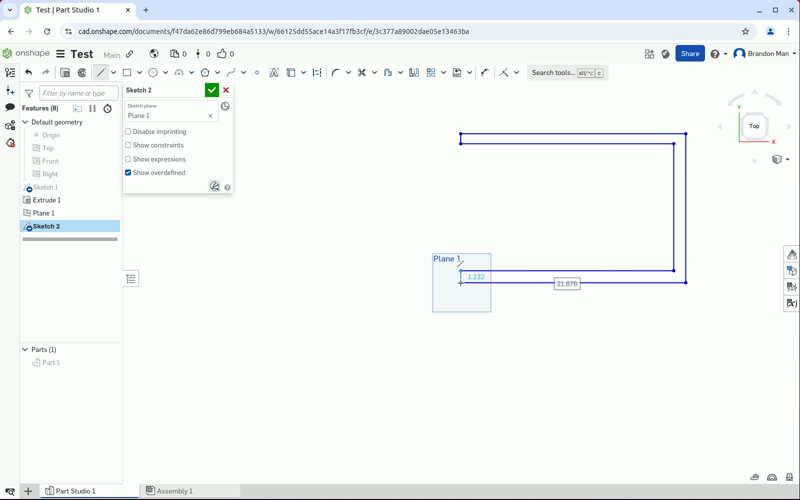
scroll(6)
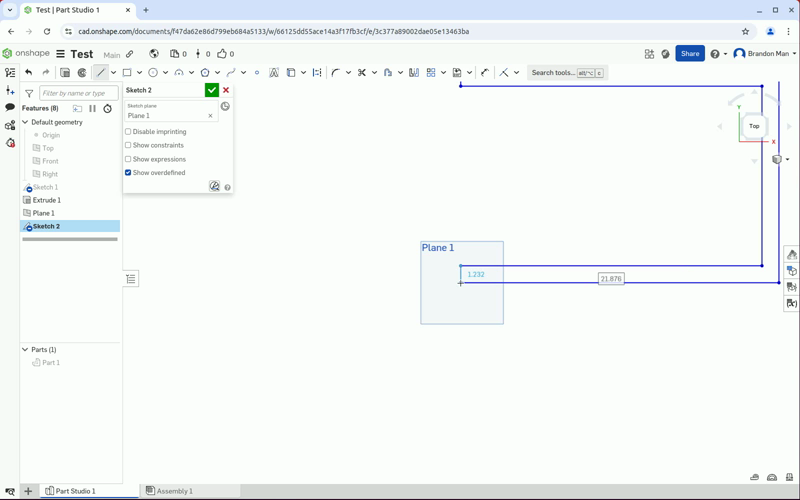
scroll(6)
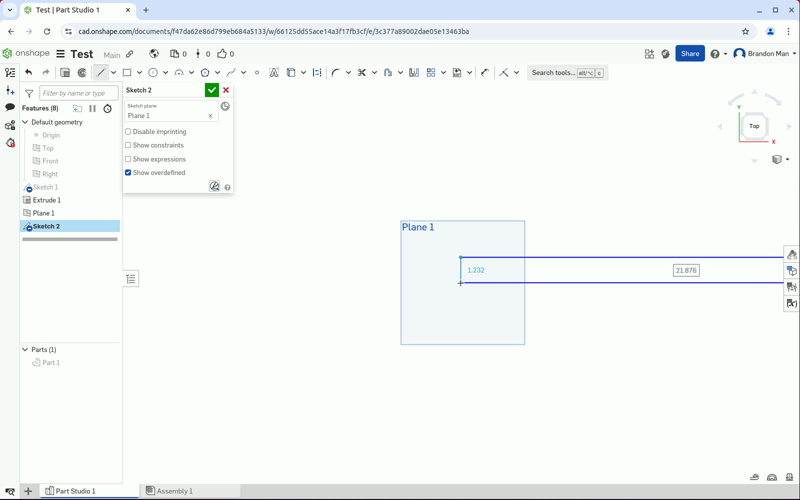
scroll(6)
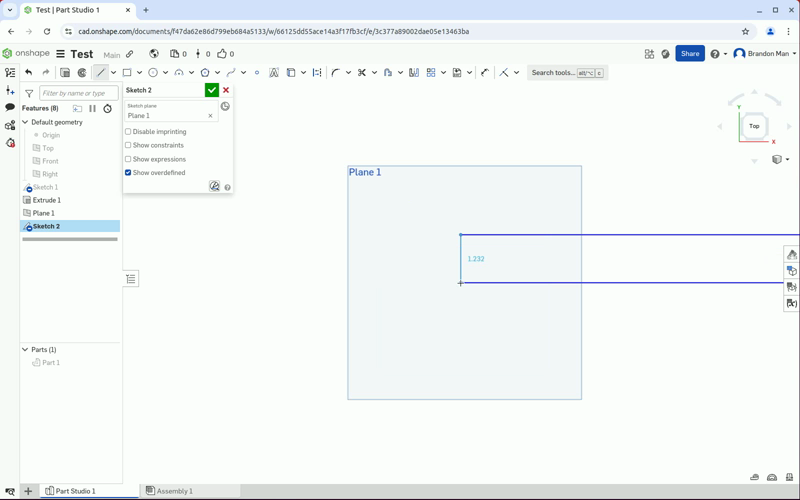
scroll(6)
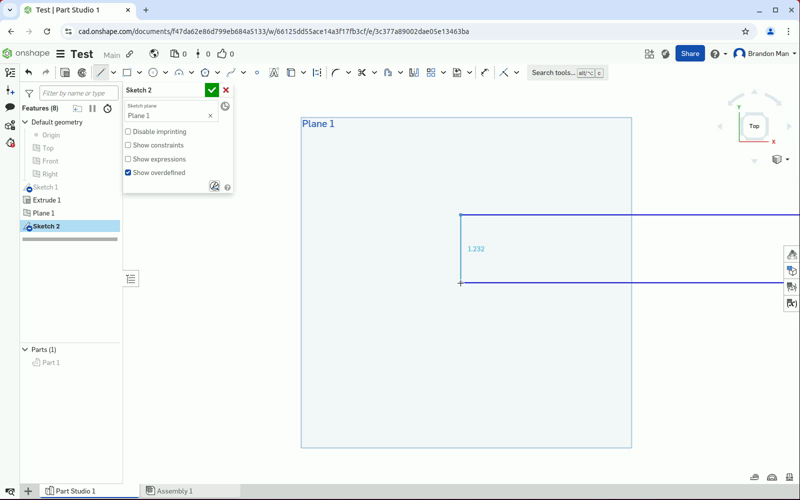
key_up(shift)
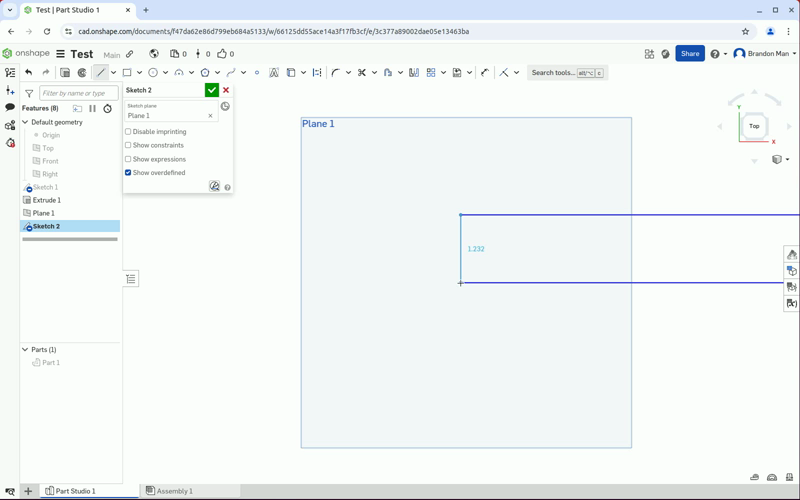
click(460, 282)
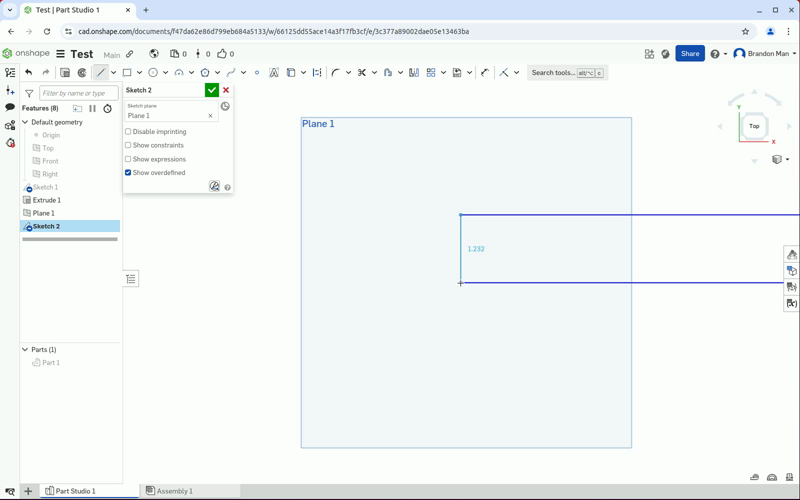
scroll(-6)
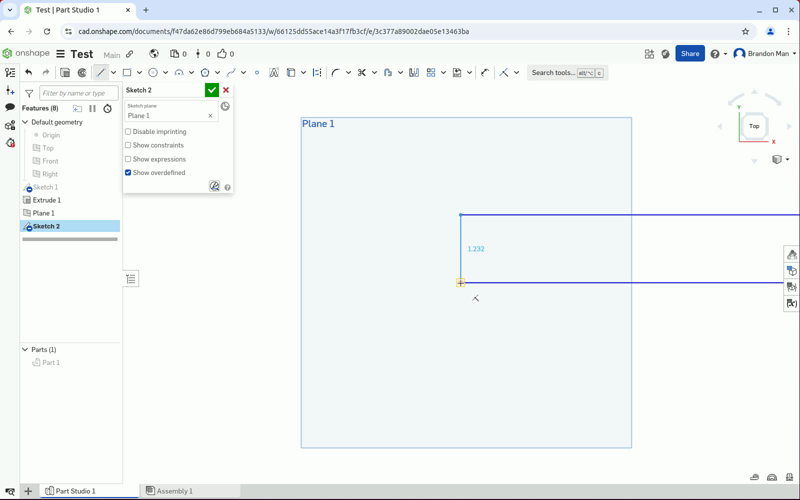
scroll(-6)
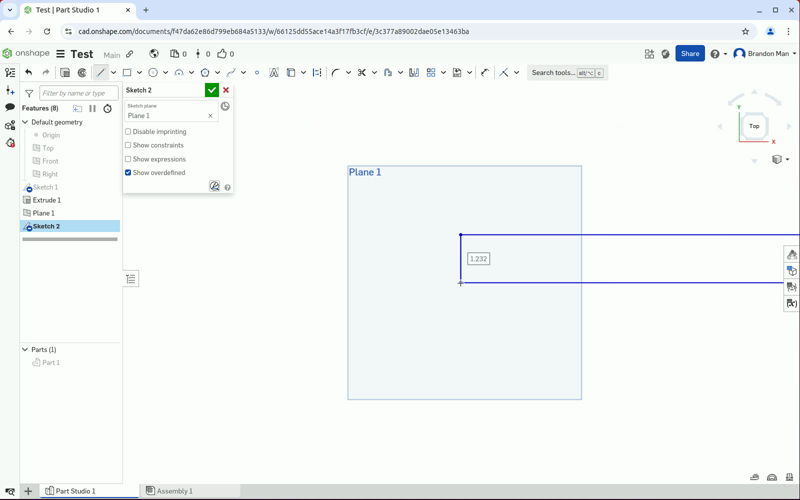
scroll(-6)
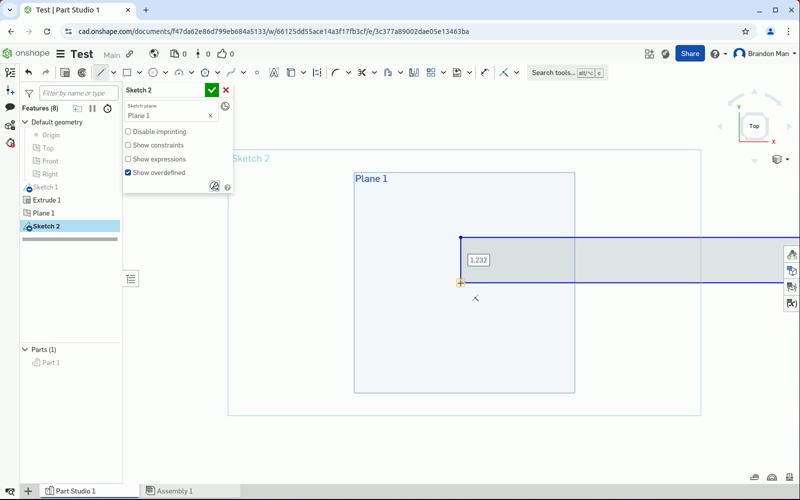
scroll(-6)
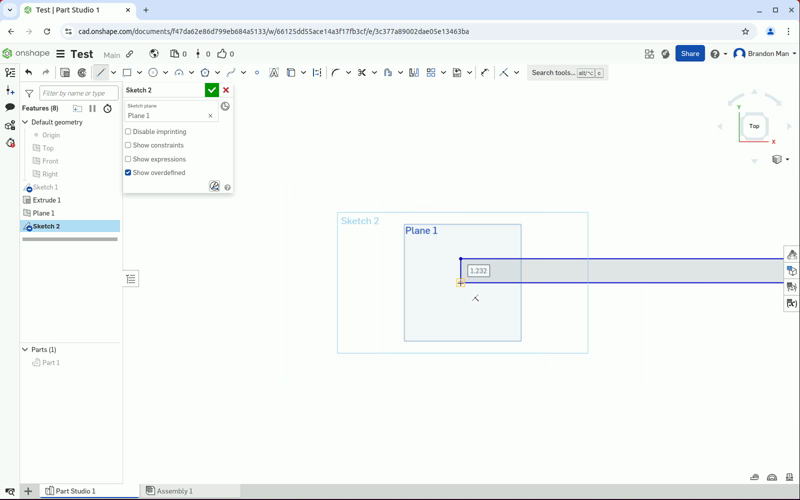
scroll(-6)
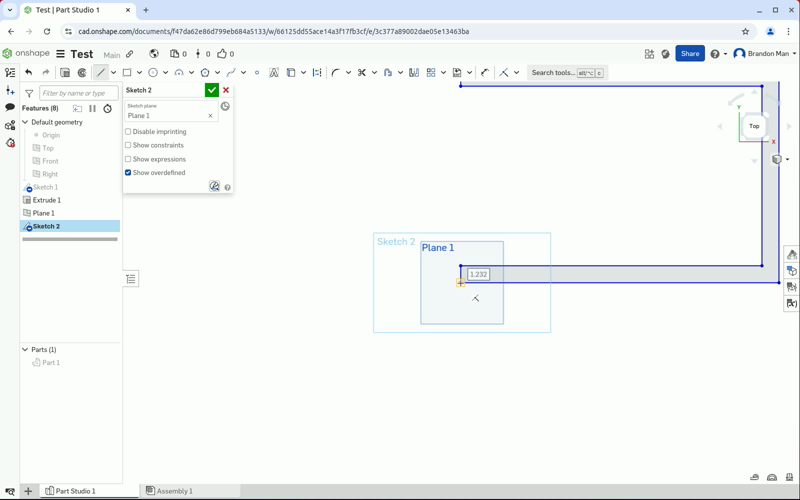
scroll(-6)
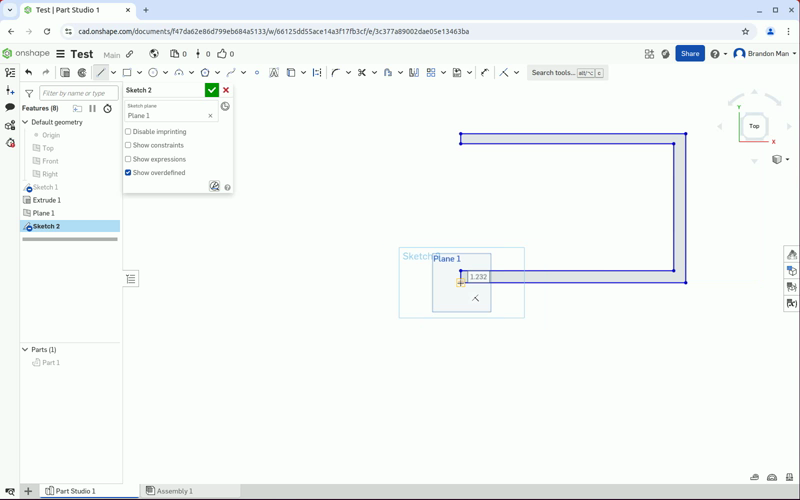
scroll(-6)
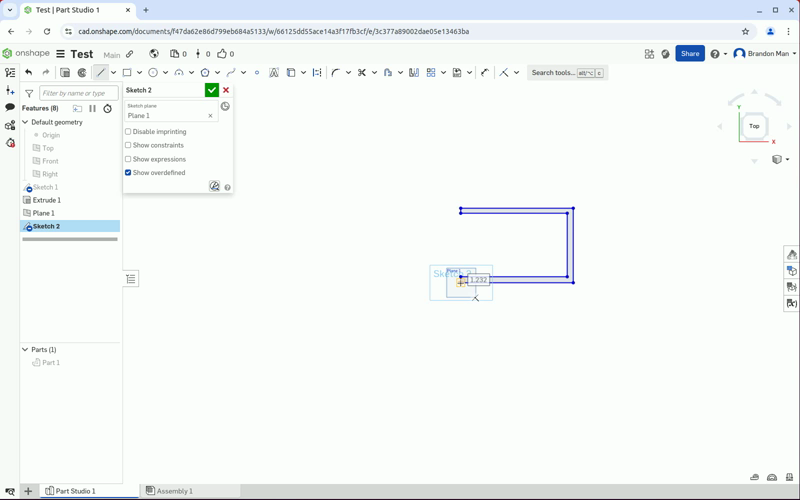
key(esc)
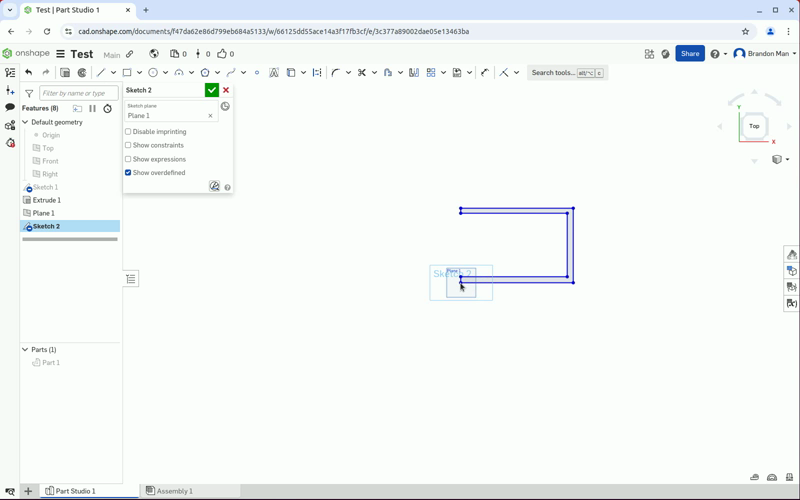
mouse_move(474, 281)
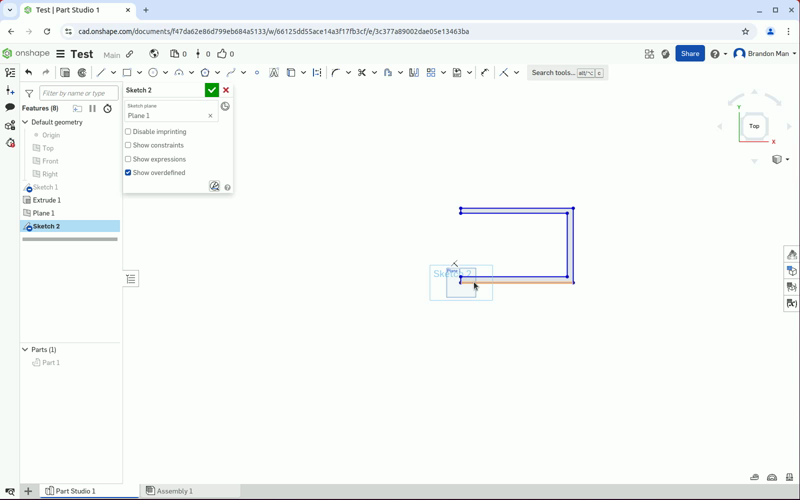
scroll(6)
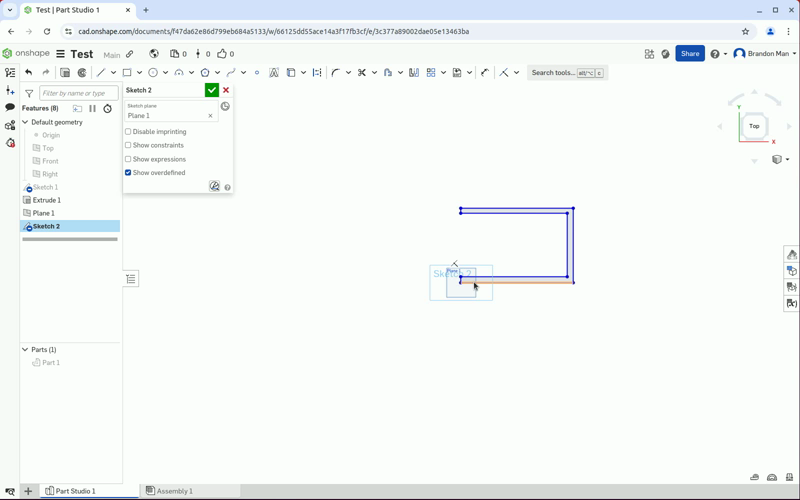
scroll(6)
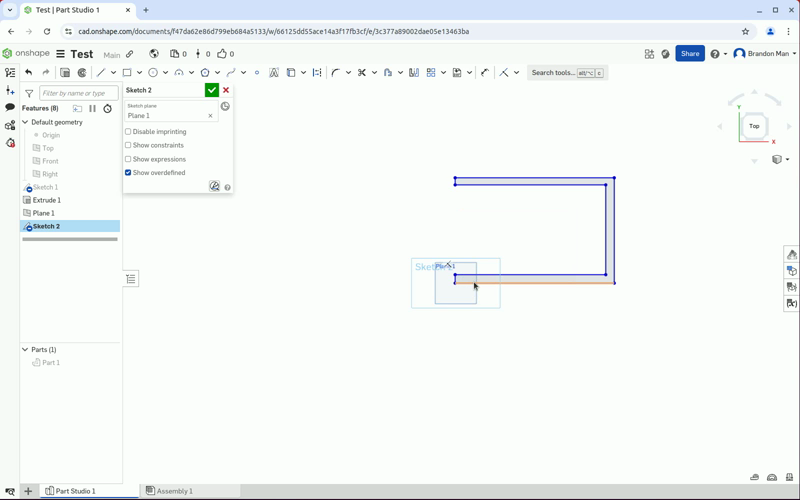
scroll(6)
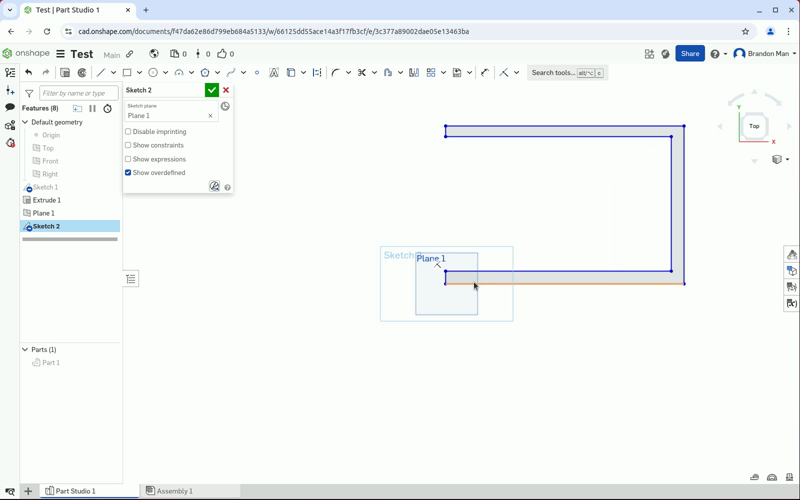
scroll(6)
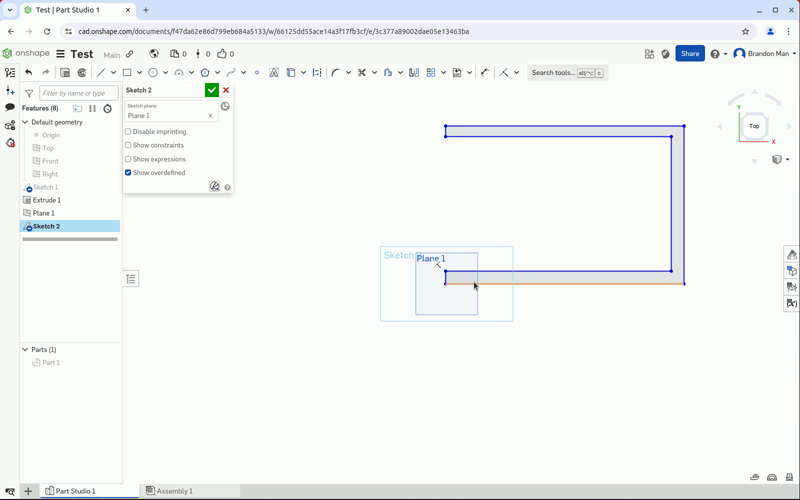
scroll(6)
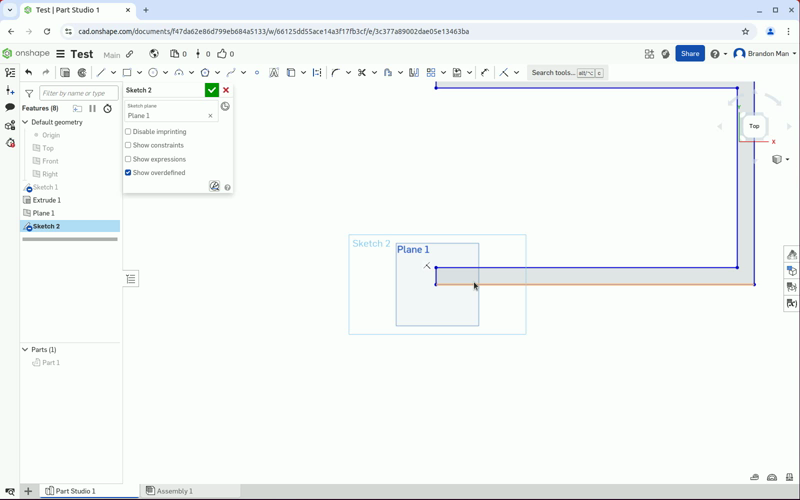
scroll(6)
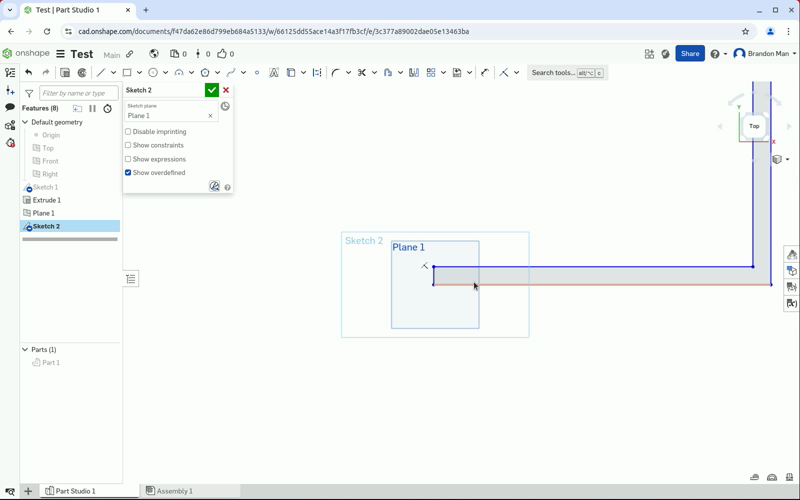
scroll(6)
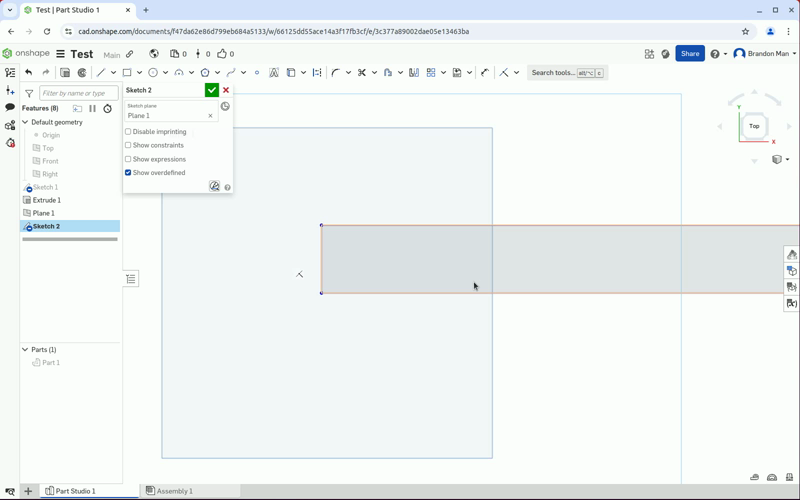
click(474, 281)
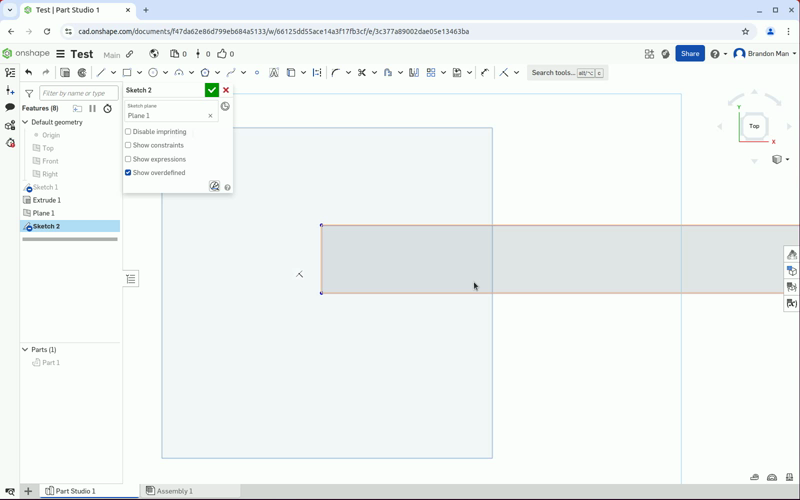
scroll(-6)
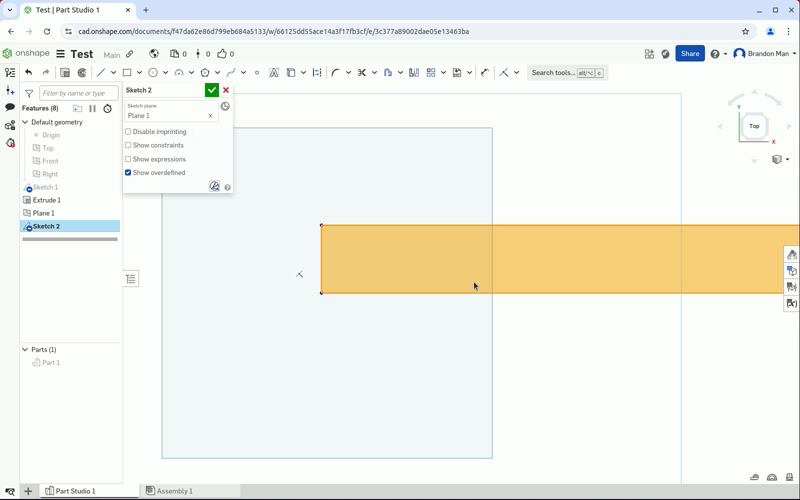
scroll(-6)
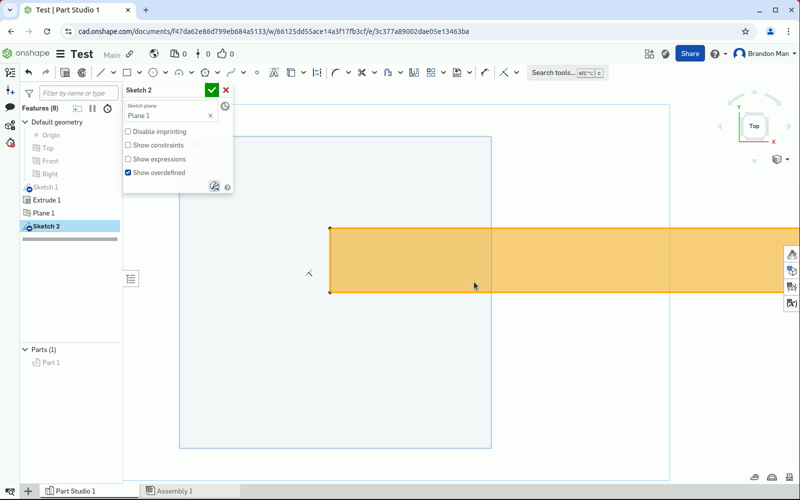
scroll(-6)
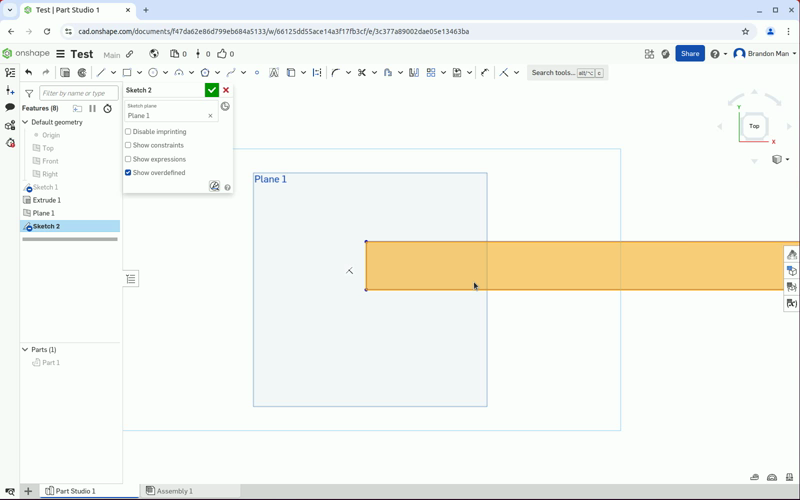
scroll(-6)
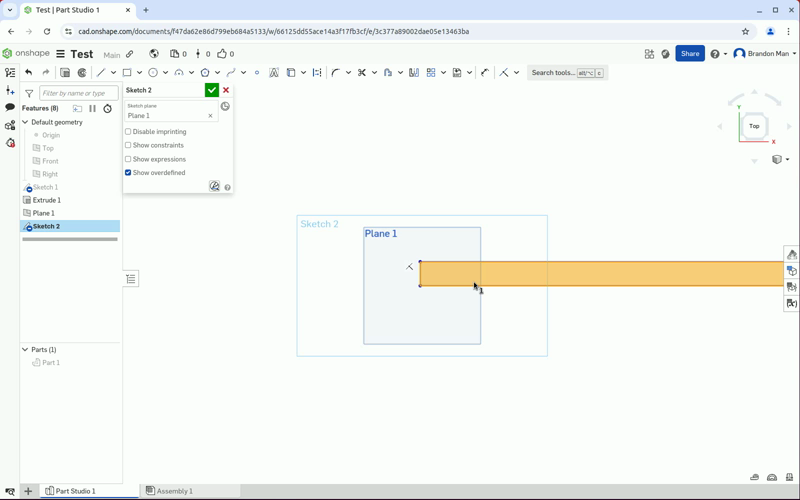
scroll(-6)
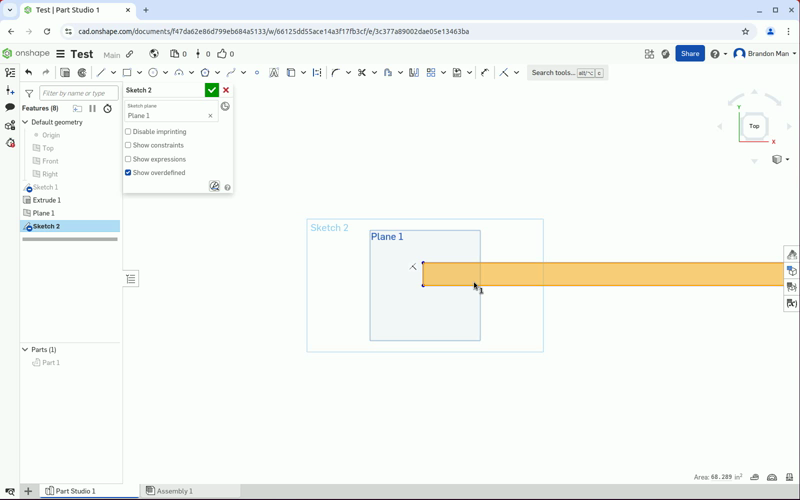
scroll(-6)
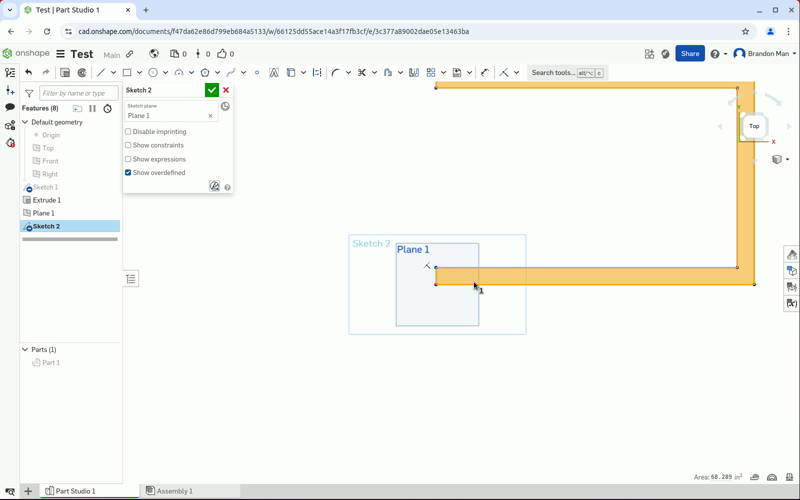
scroll(-6)
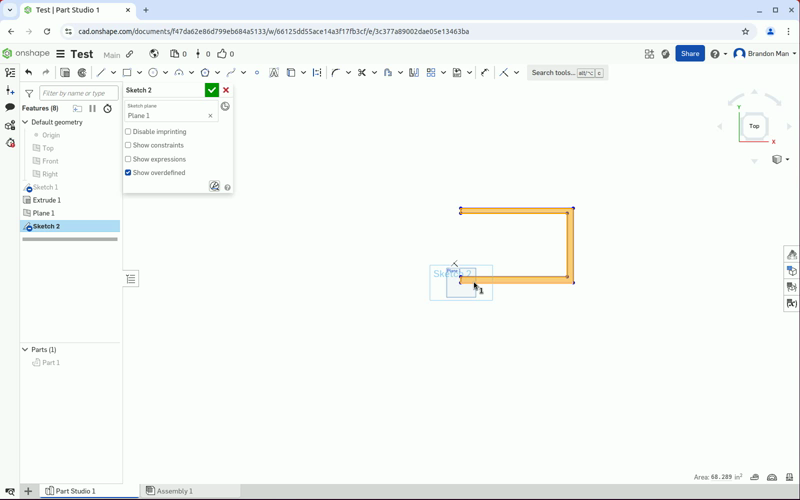
mouse_move(73, 352)
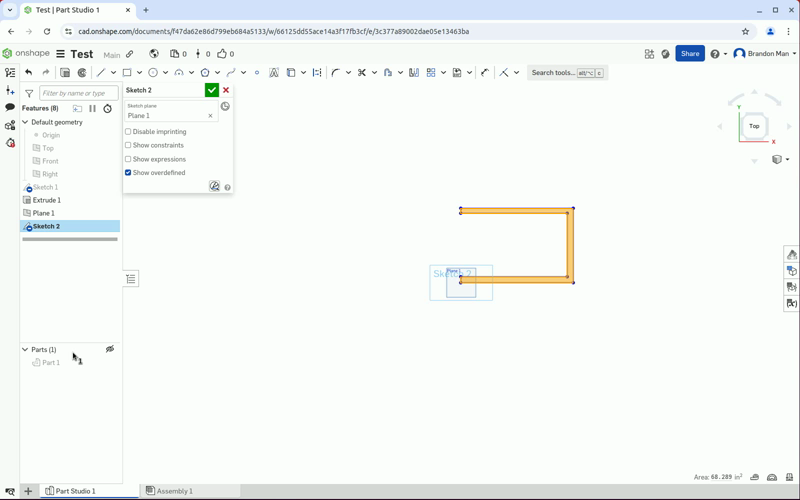
key(shift+y)
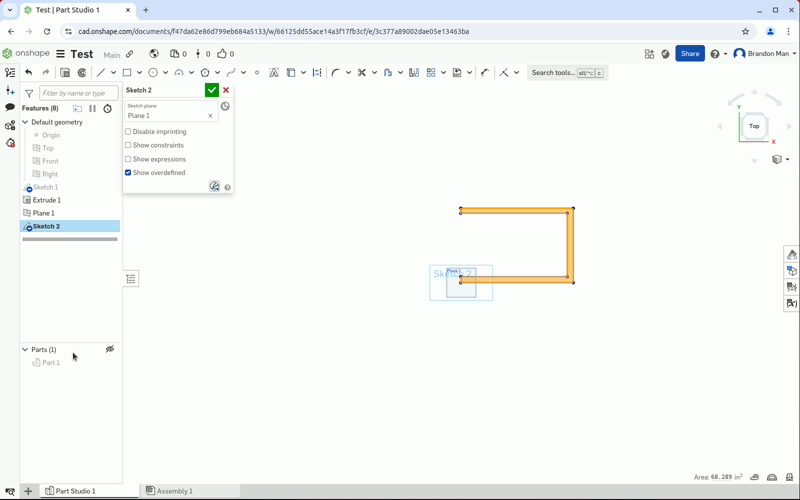
key(shift+e)
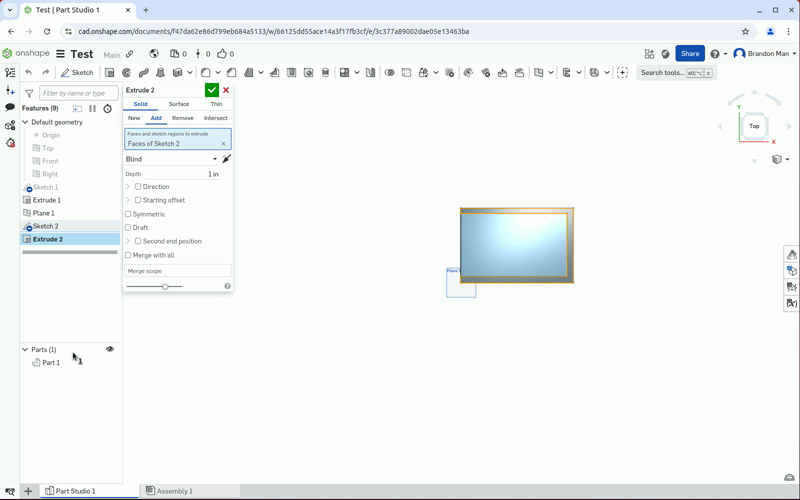
mouse_move(143, 106)
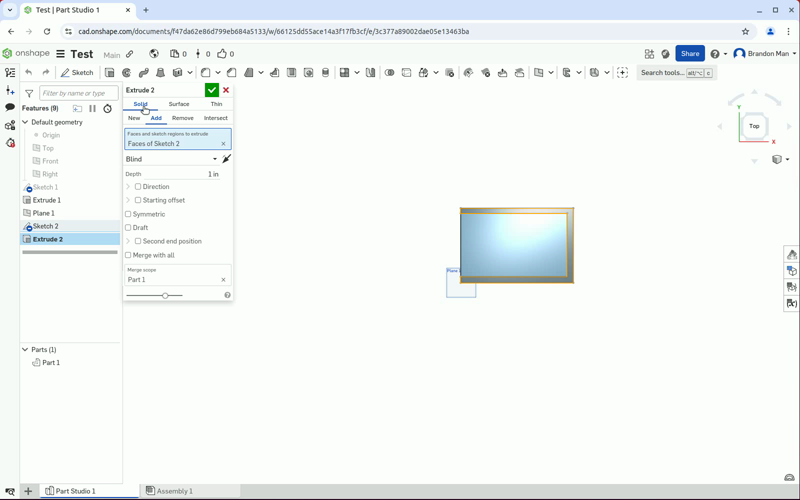
click(143, 106)
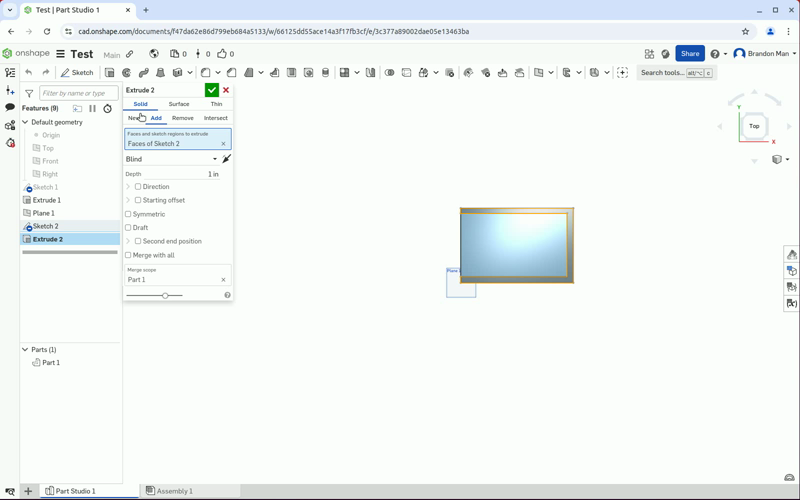
mouse_move(137, 120)
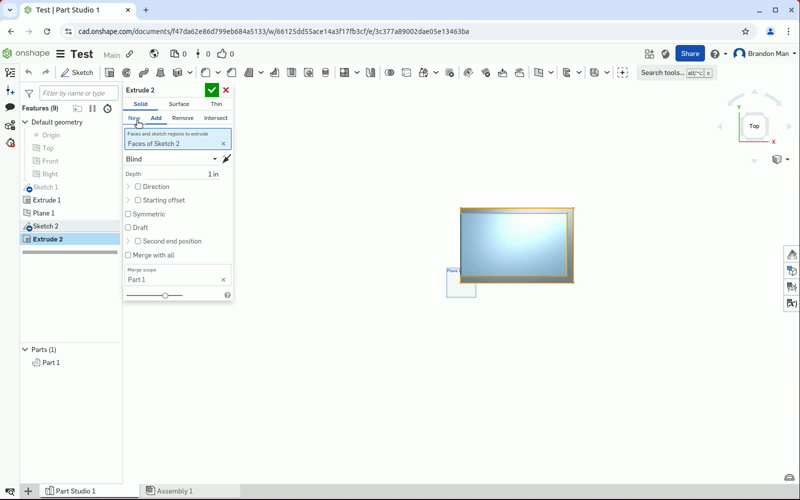
click(137, 120)
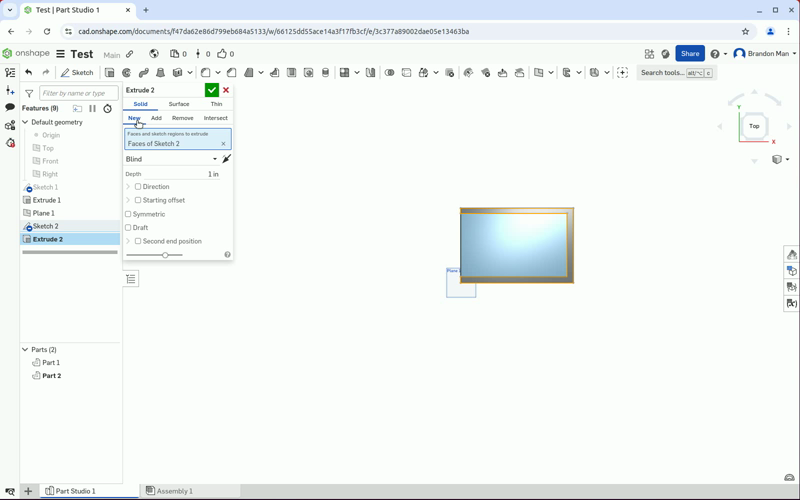
key(tab, 4)
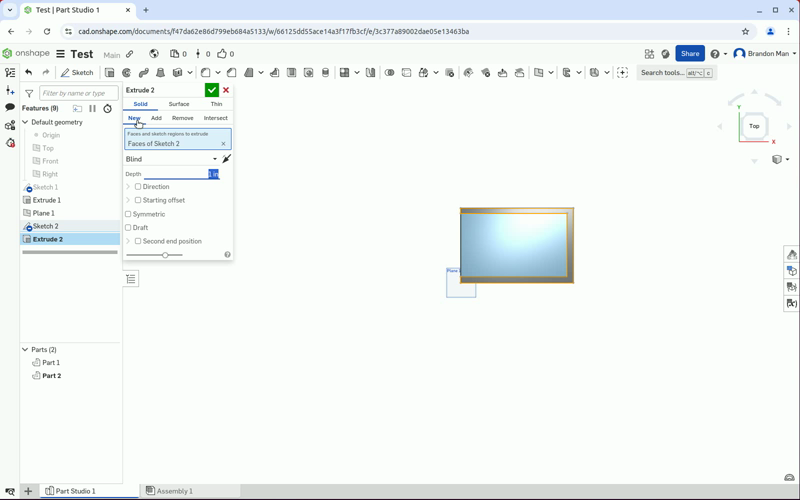
text(12.276)
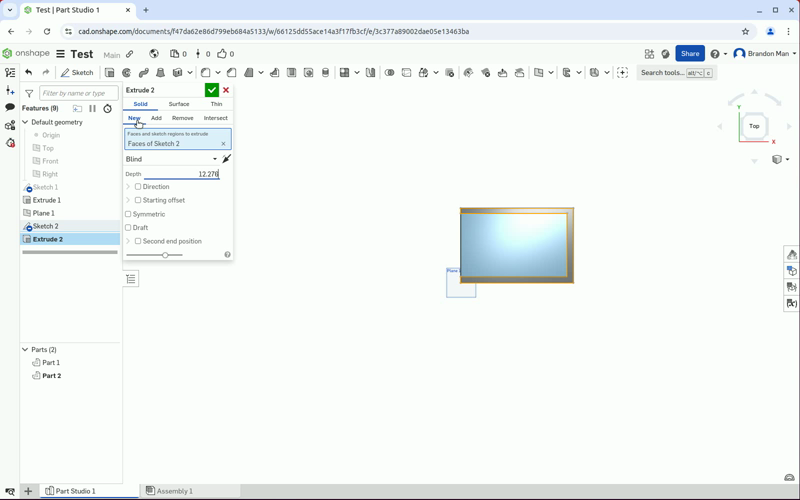
key(enter)
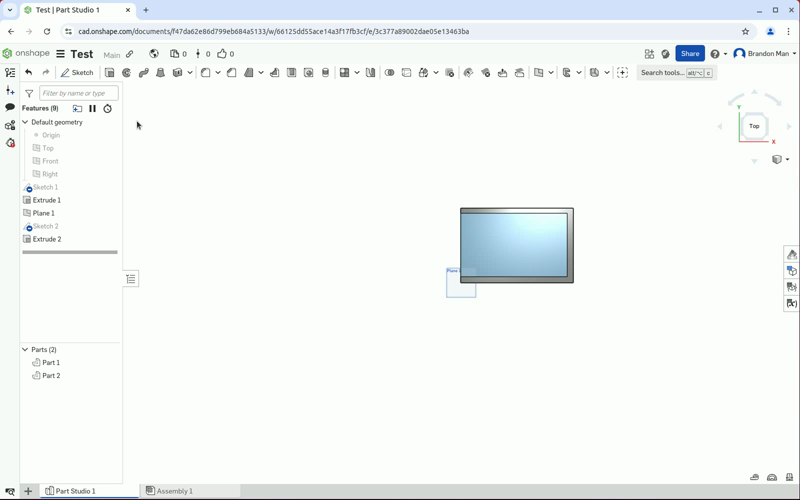
key(shift+h)
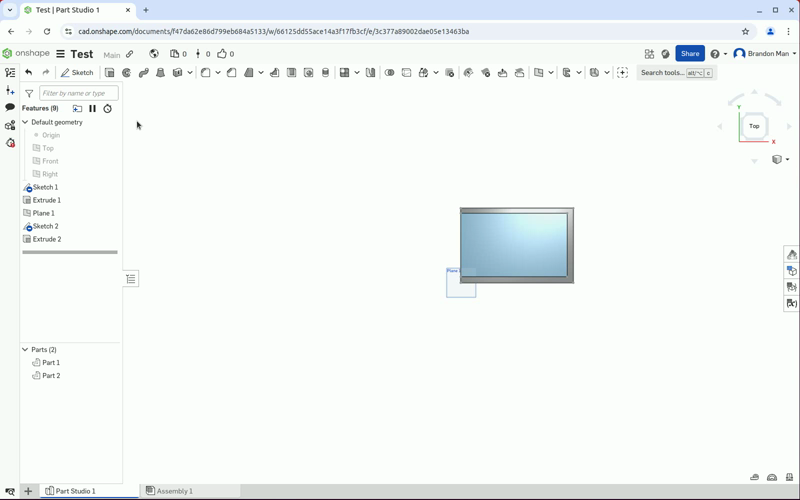
key(shift+h)
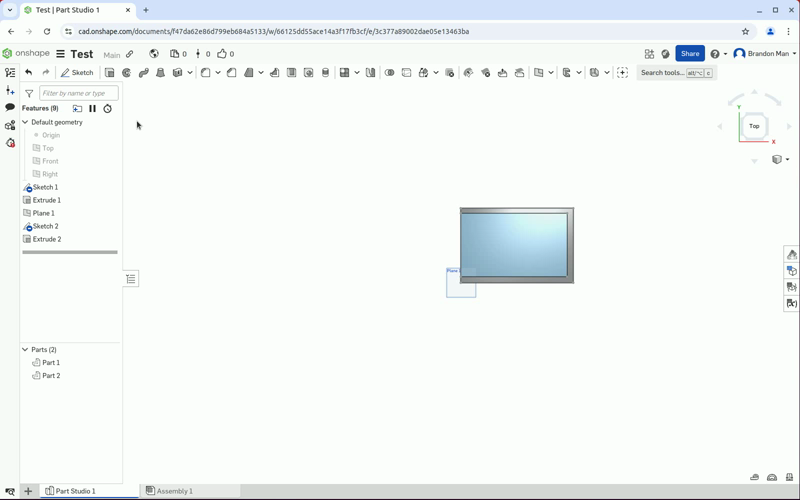
key(shift+7)
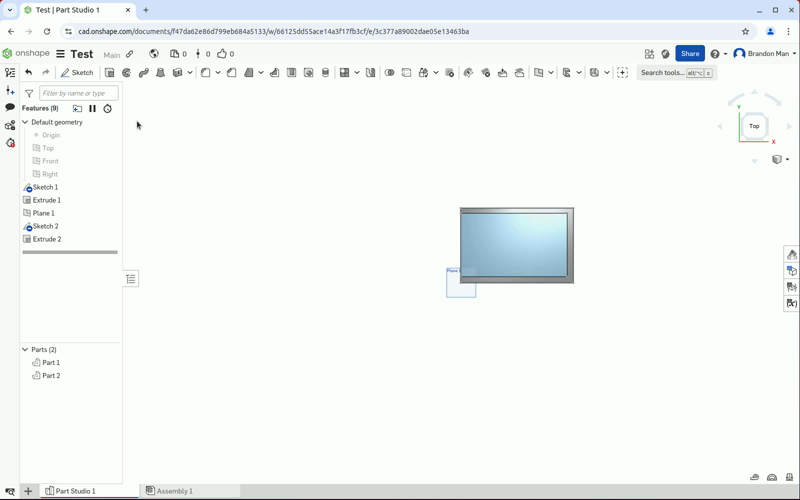
key(up, 3)
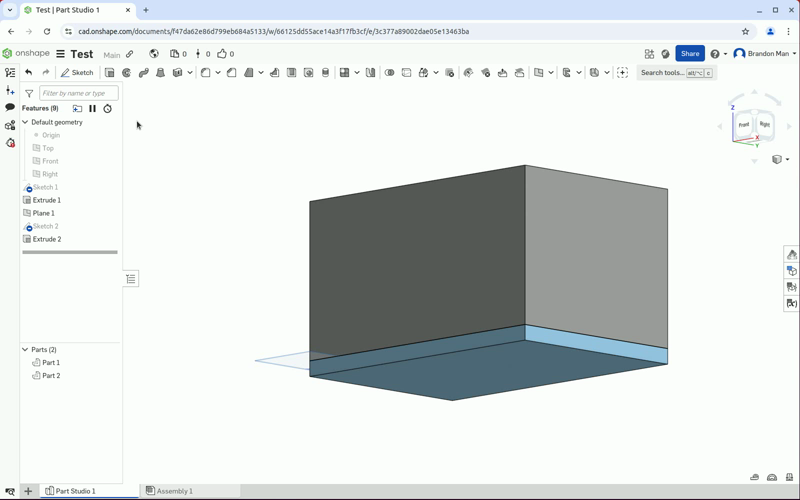
key(left, 3)
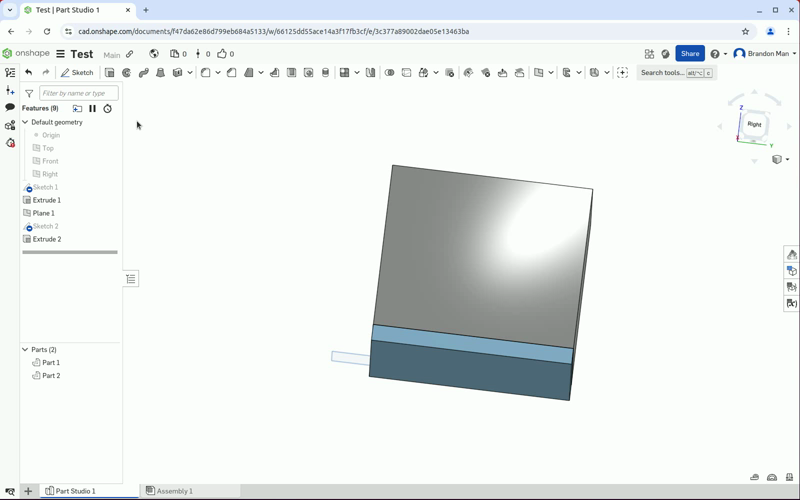
key(right, 3)
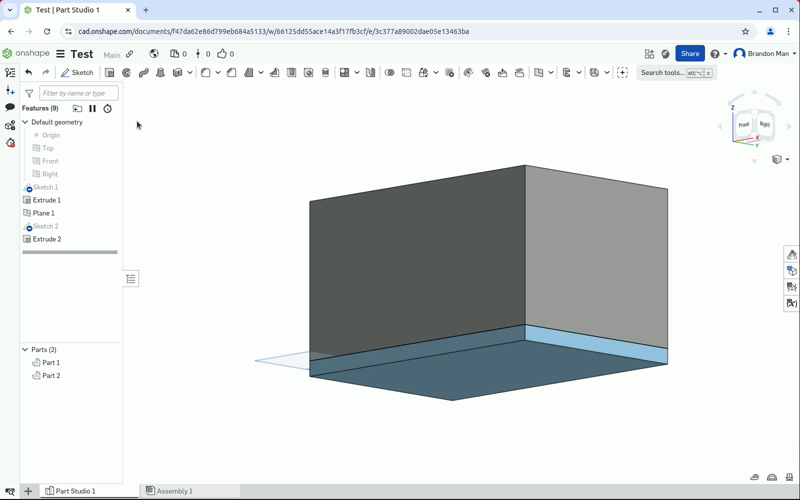
key(down, 3)
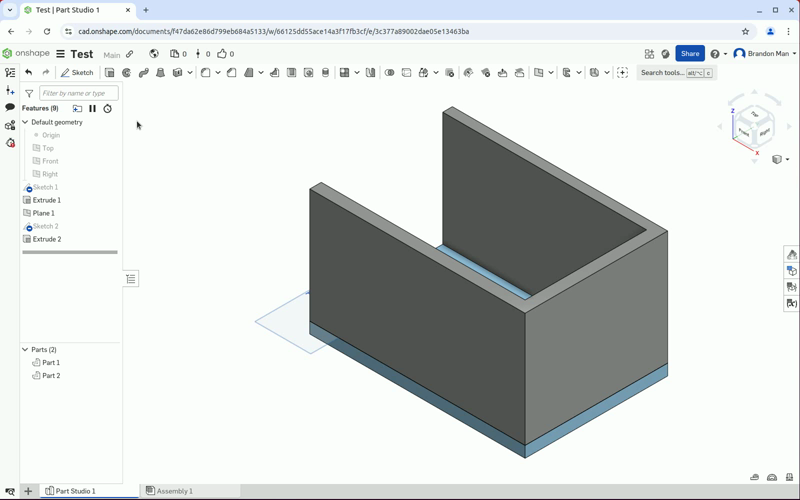
mouse_move(73, 189)
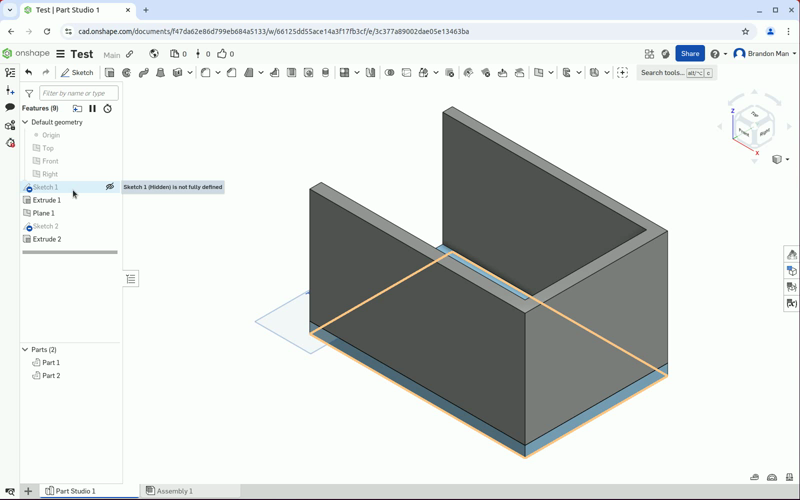
click(73, 189)